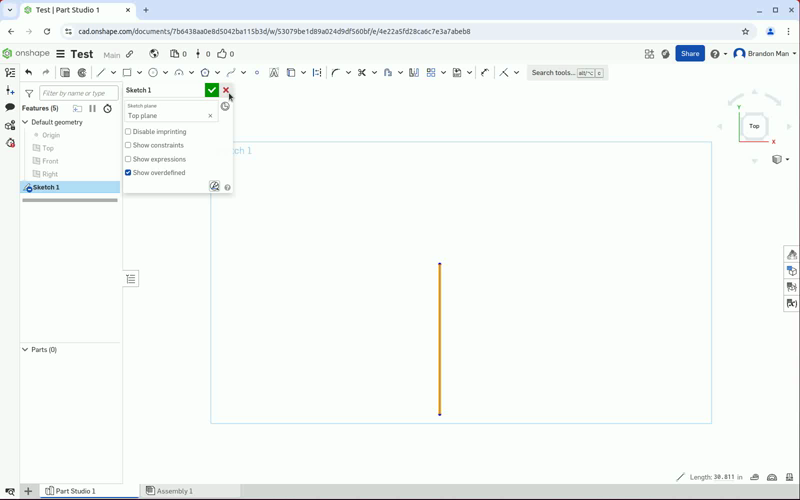
key(shift+h)
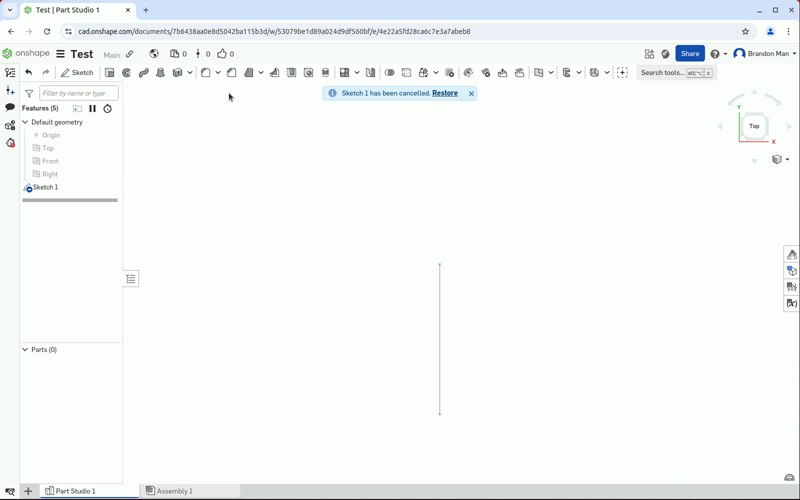
key(shift+s)
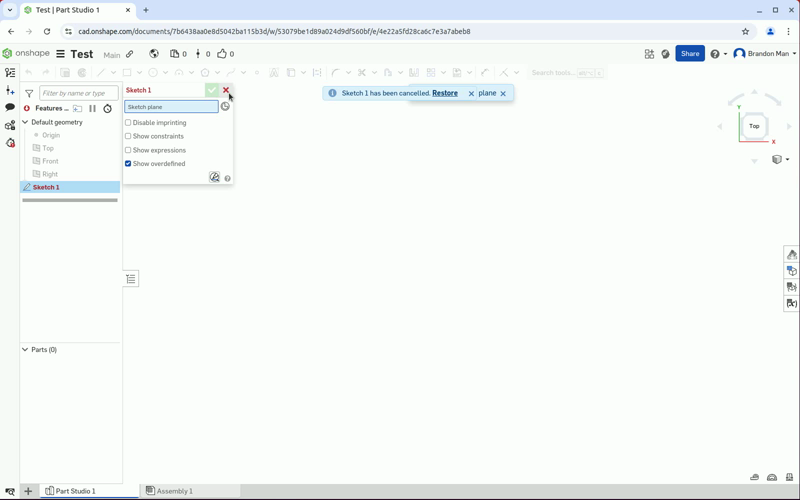
mouse_move(73, 150)
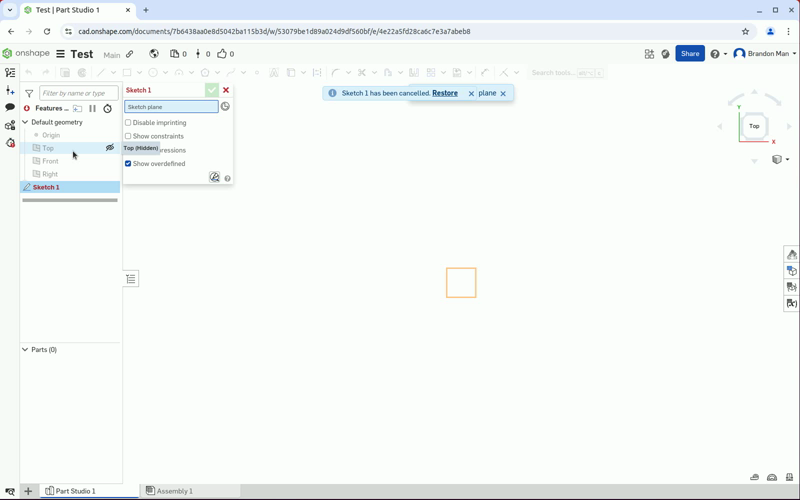
click(73, 150)
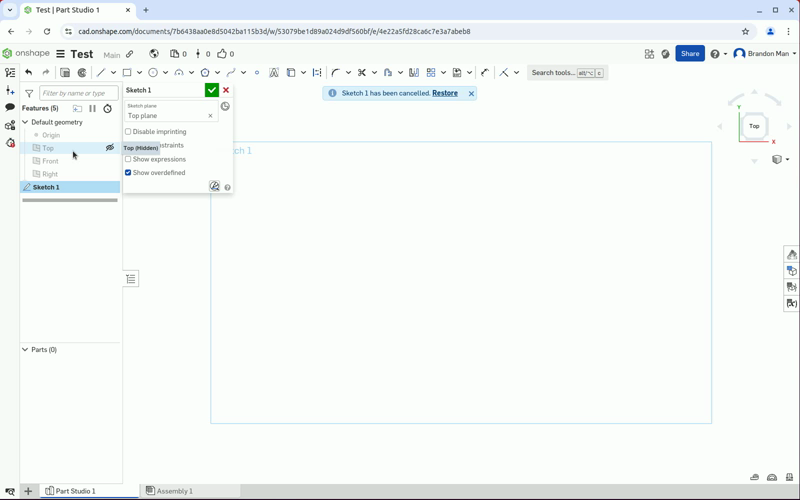
mouse_move(73, 352)
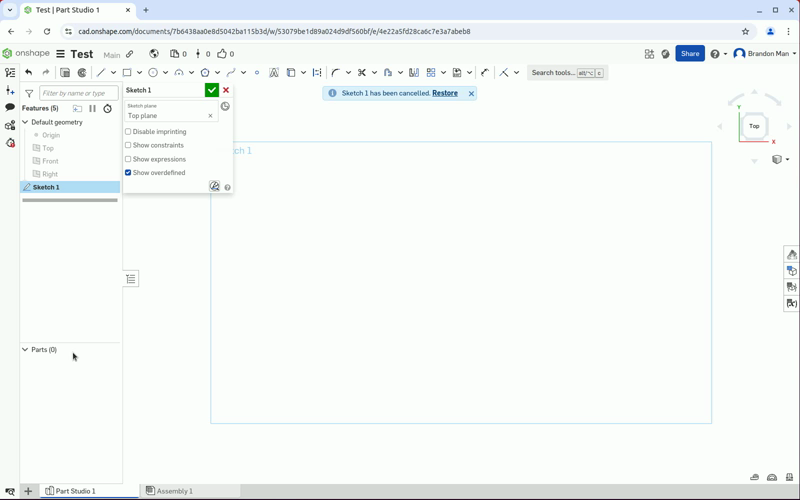
key(y)
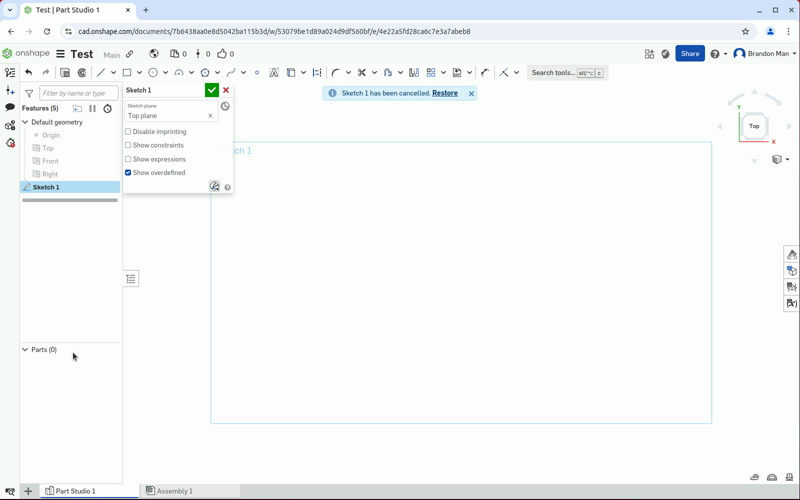
key(l)
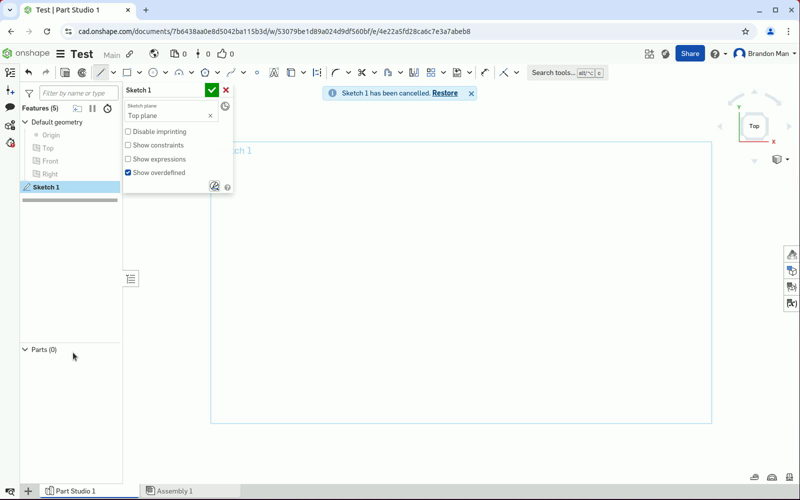
key_down(shift)
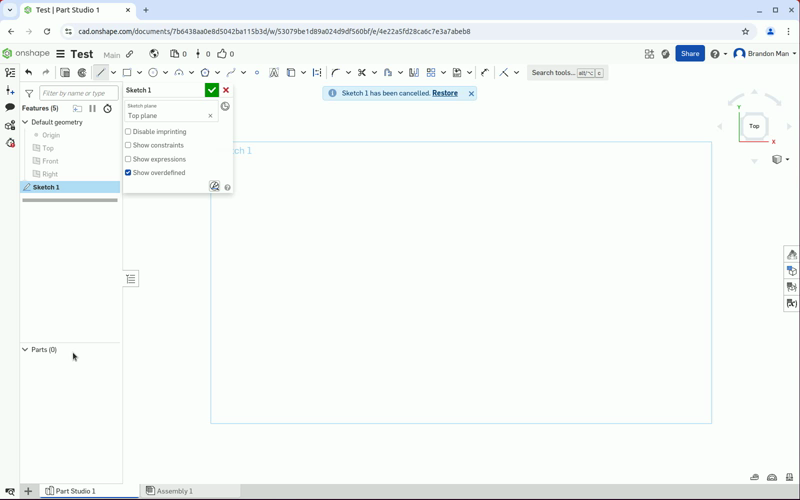
mouse_move(348, 395)
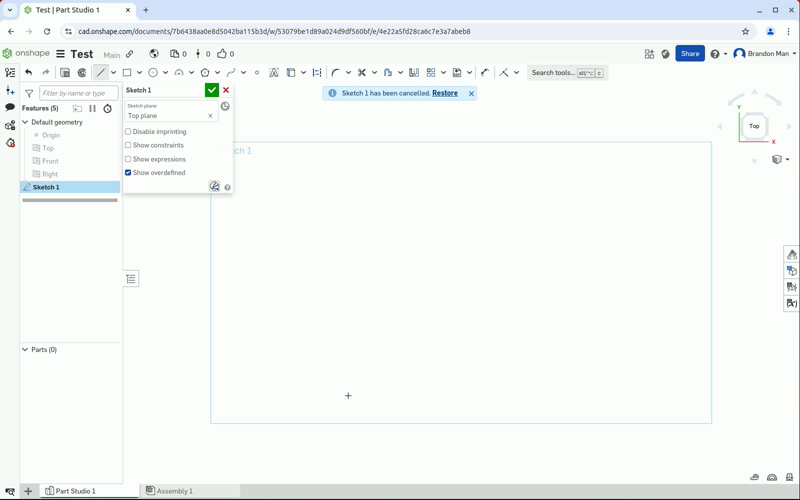
click(348, 395)
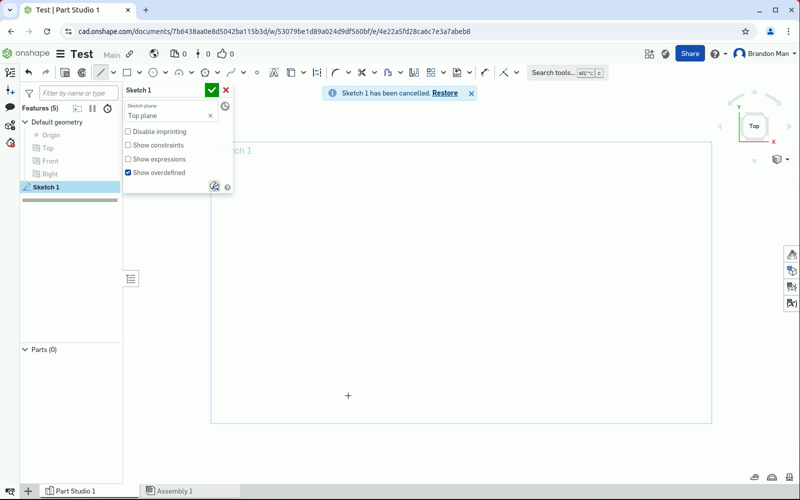
key_up(shift)
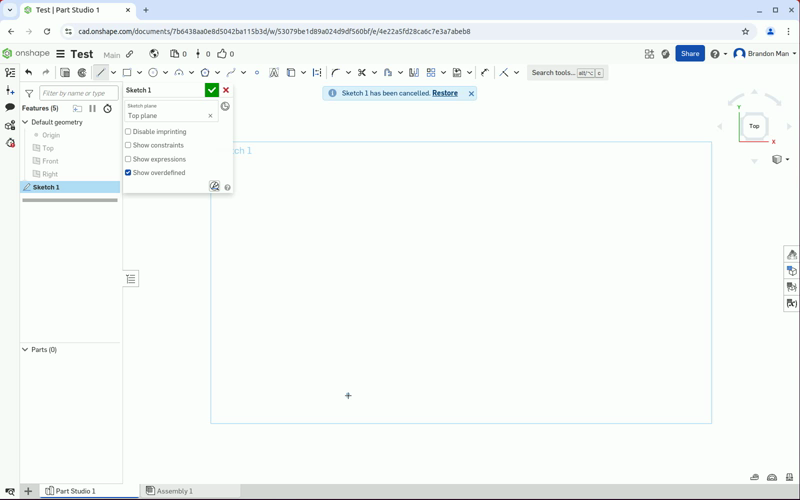
key_down(shift)
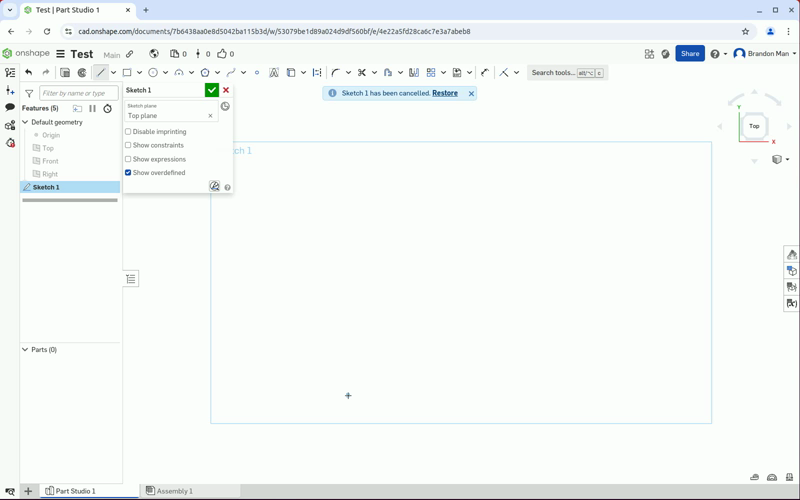
mouse_move(572, 395)
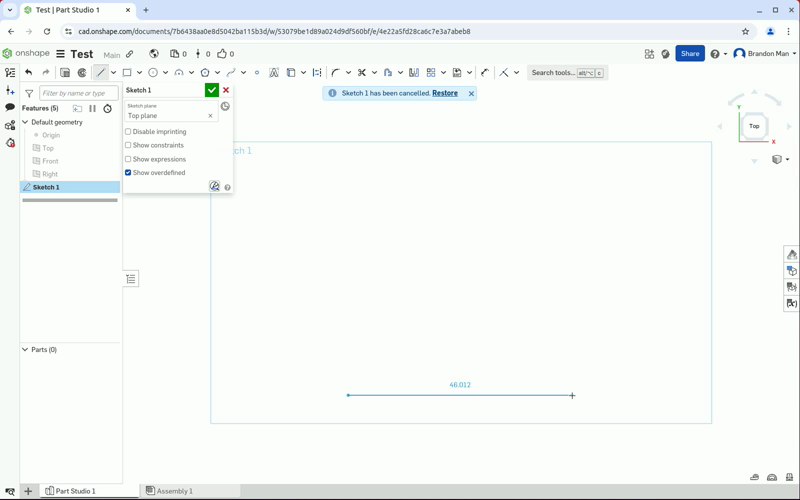
click(572, 395)
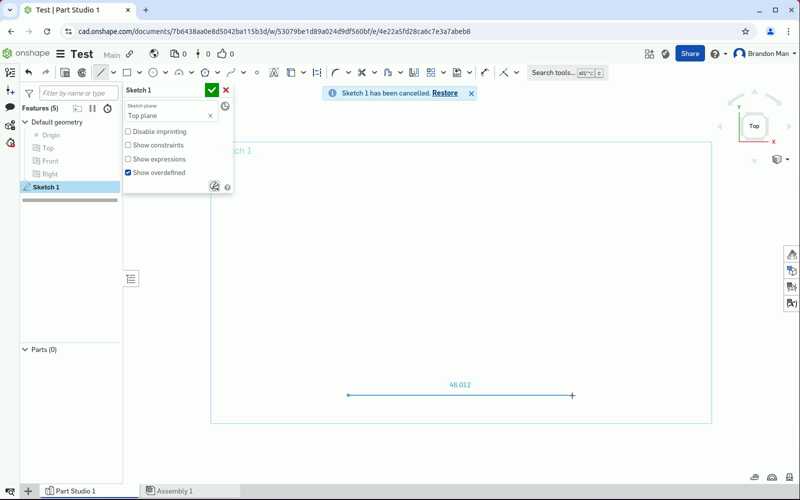
key_up(shift)
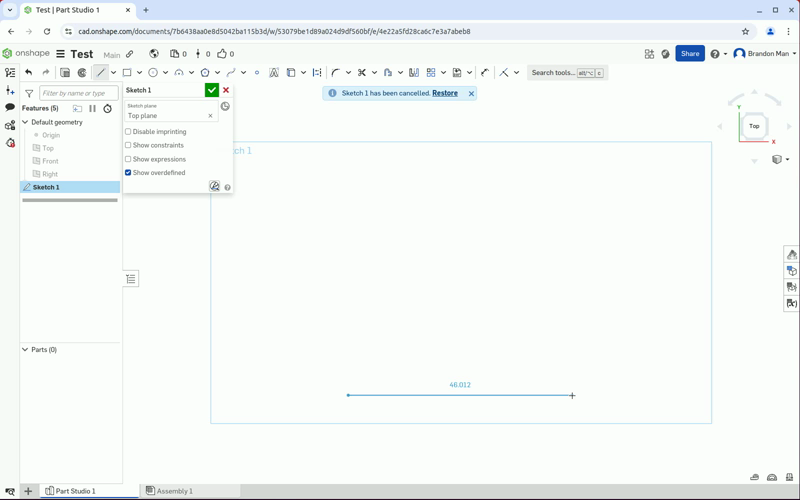
key_down(shift)
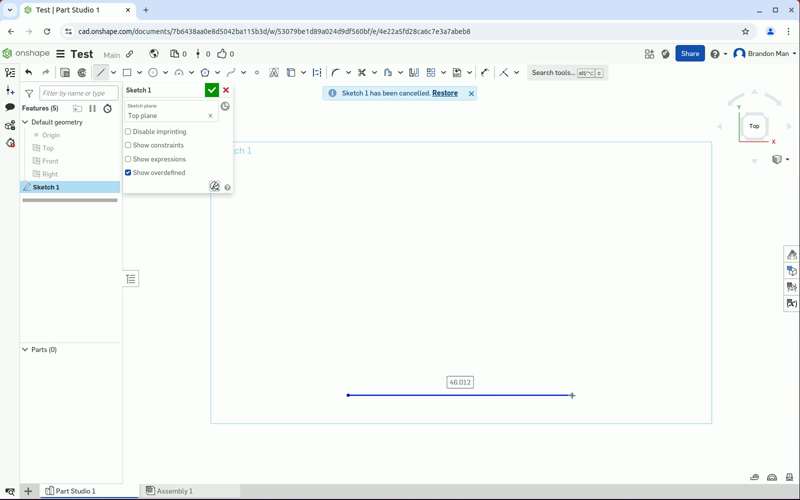
mouse_move(572, 171)
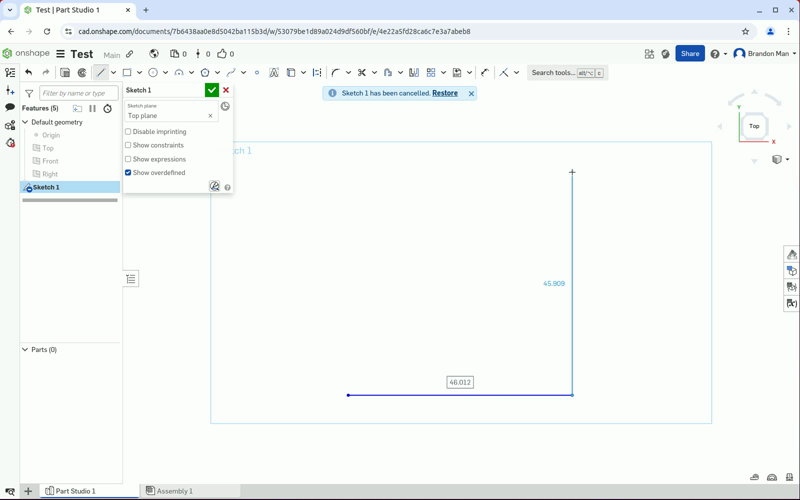
click(572, 171)
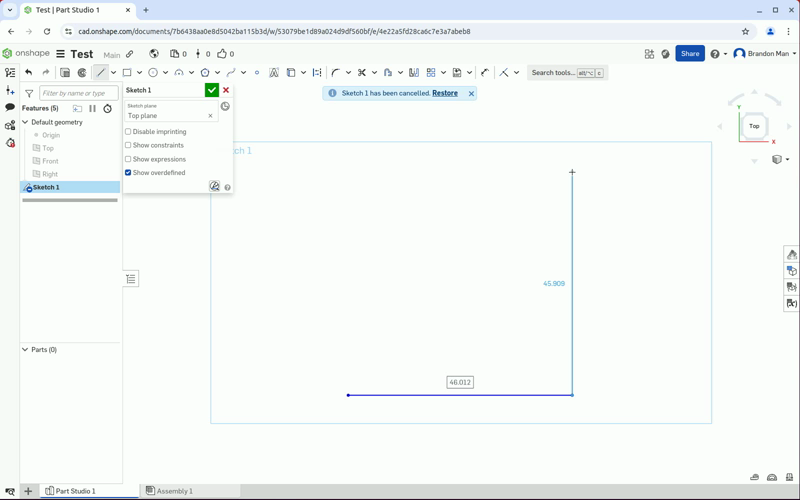
key_up(shift)
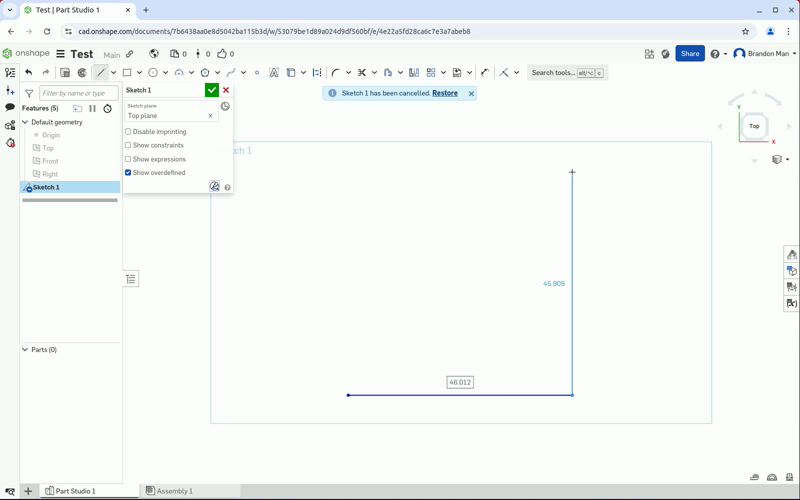
key_down(shift)
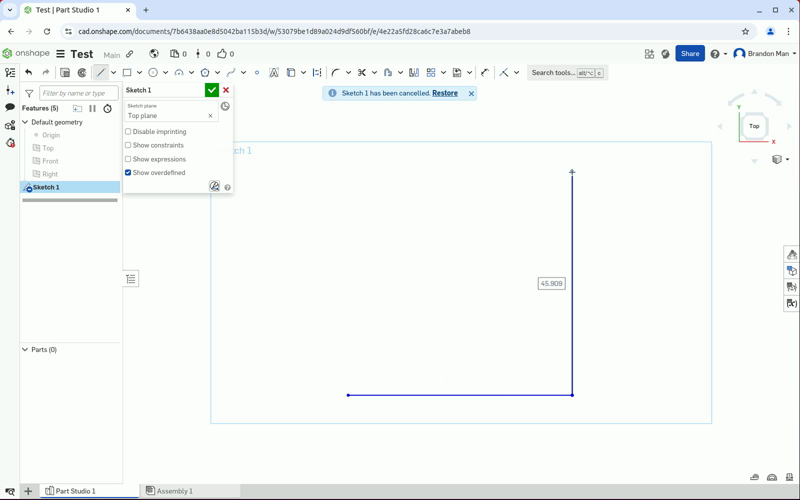
mouse_move(348, 171)
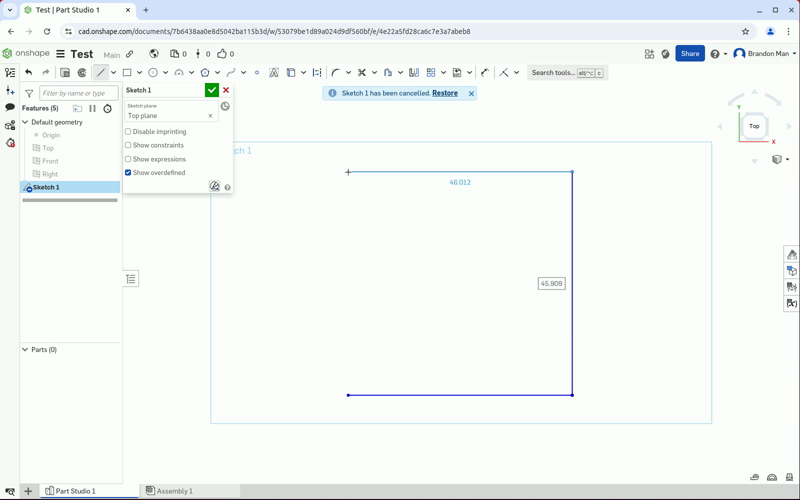
click(348, 171)
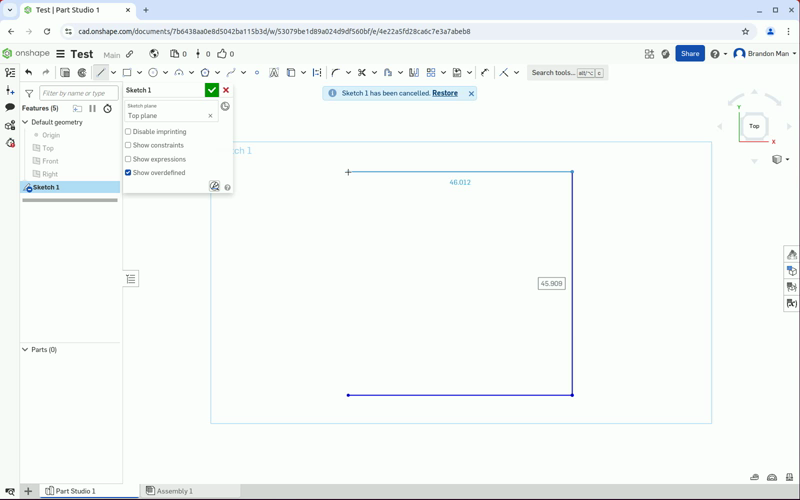
key_up(shift)
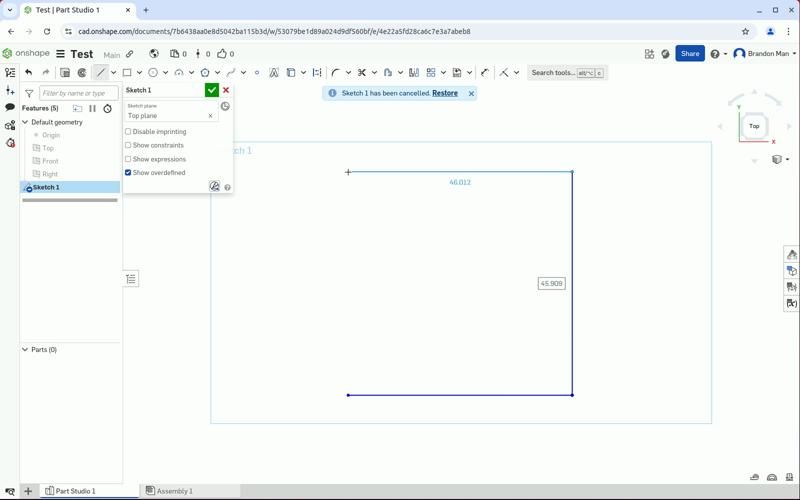
key_down(shift)
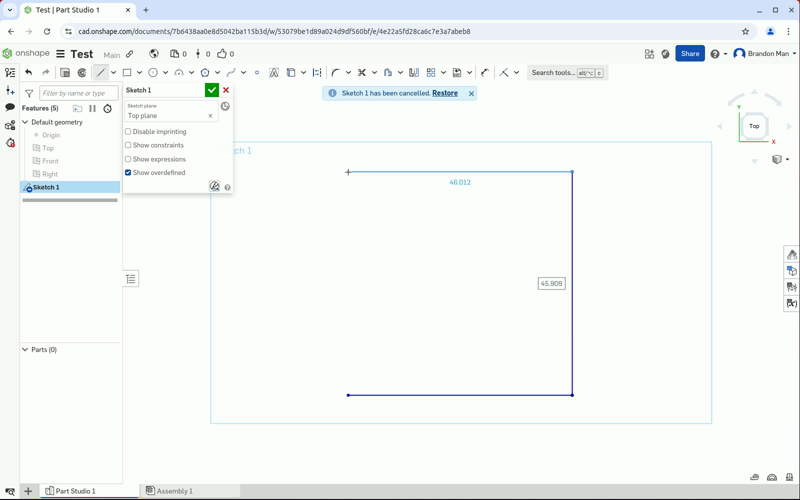
mouse_move(348, 395)
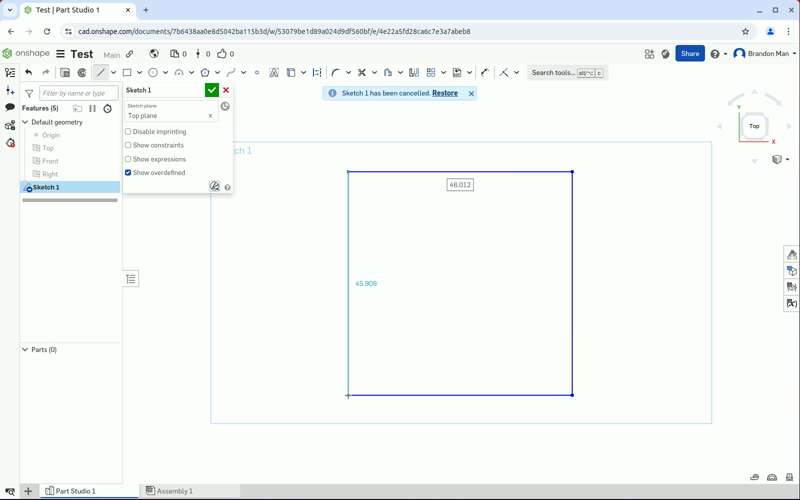
key_up(shift)
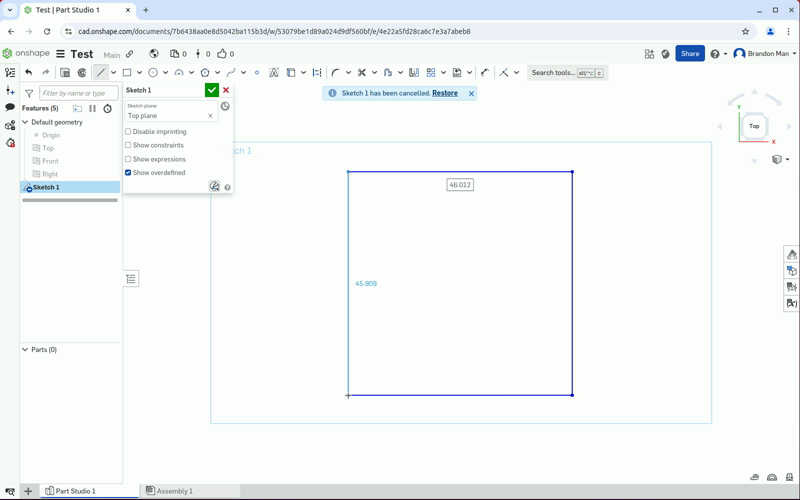
click(348, 395)
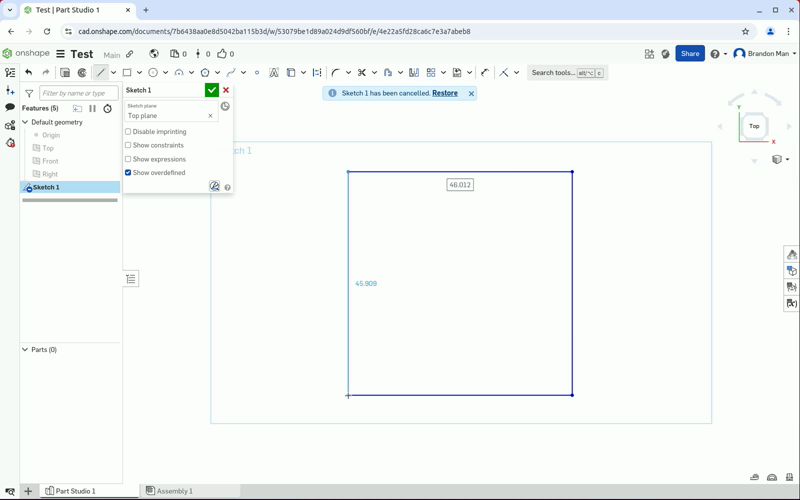
key(esc)
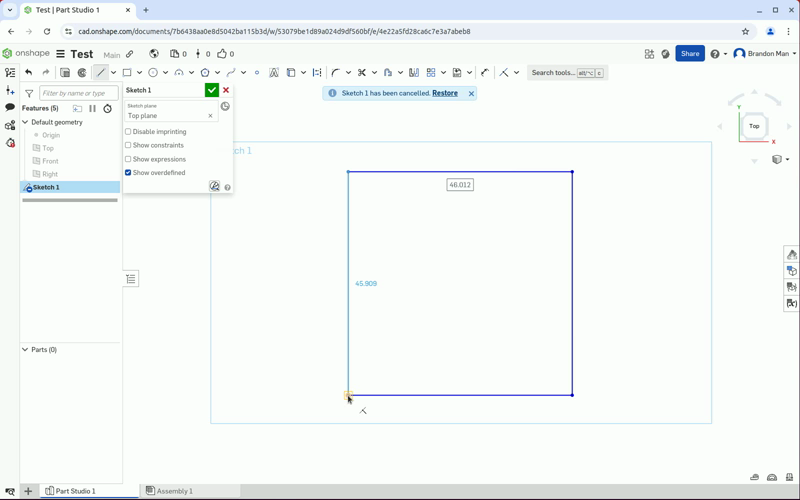
mouse_move(384, 335)
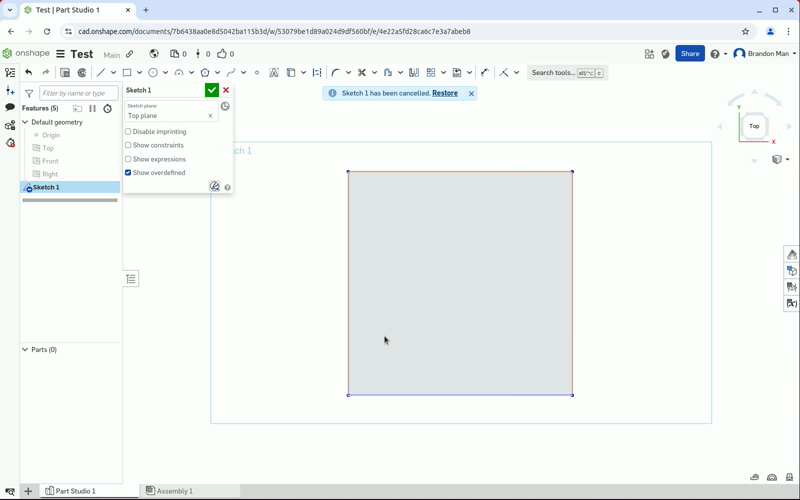
click(384, 335)
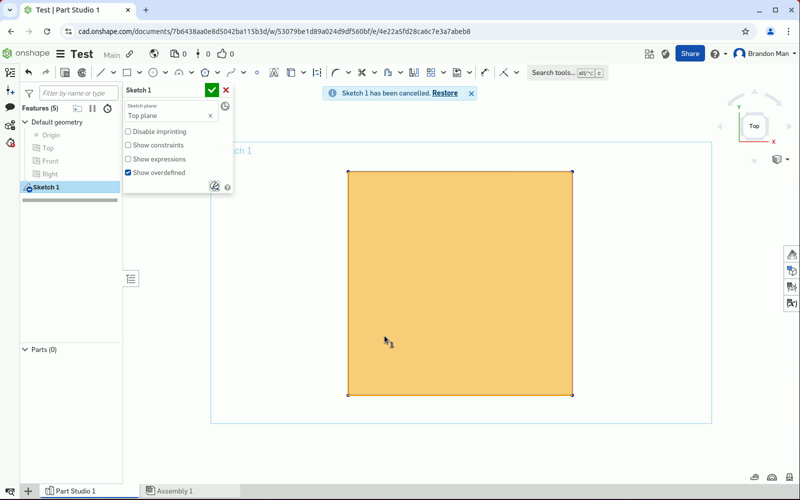
mouse_move(73, 352)
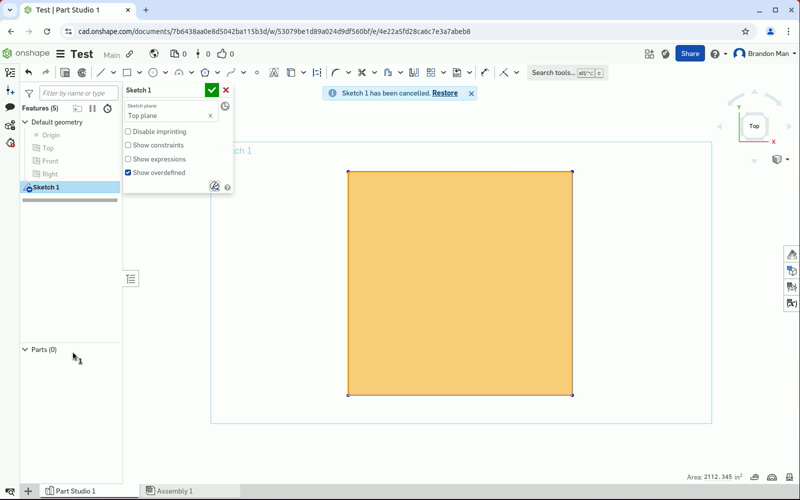
key(shift+y)
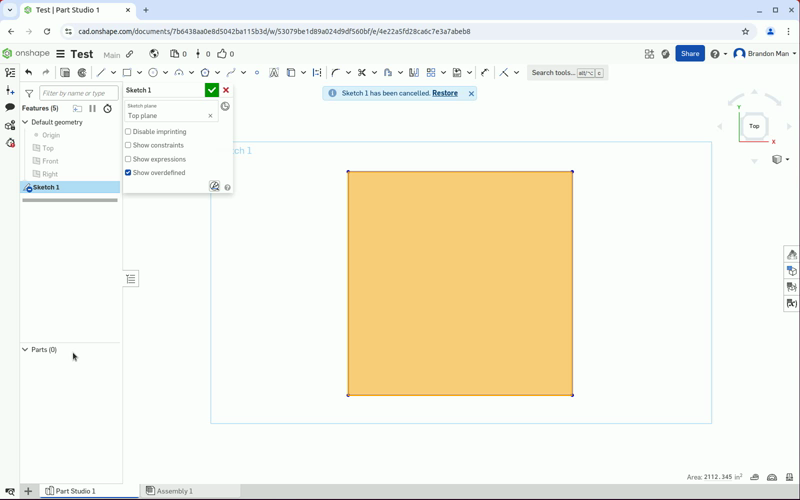
key(shift+e)
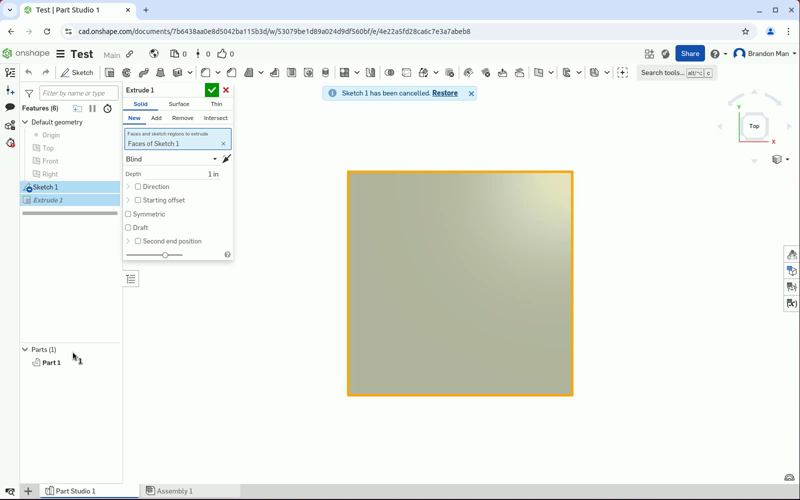
mouse_move(143, 106)
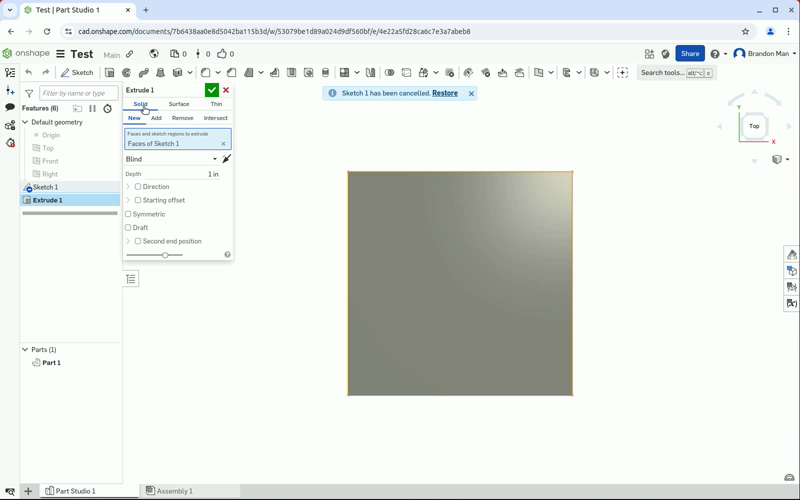
click(143, 106)
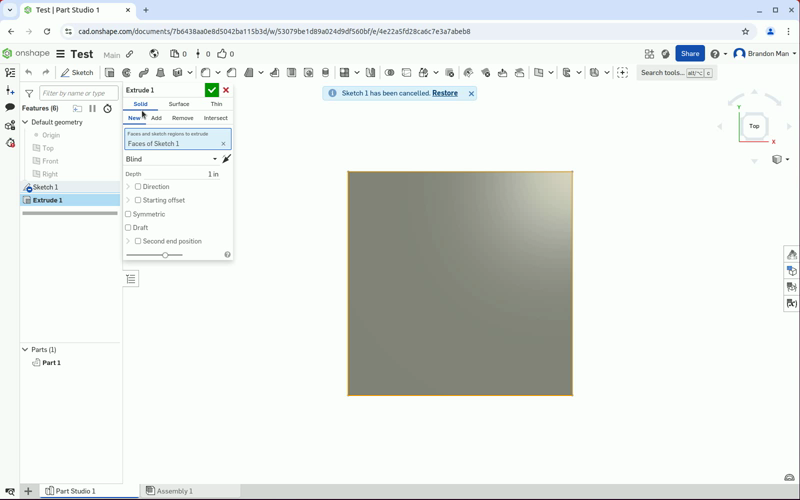
mouse_move(137, 120)
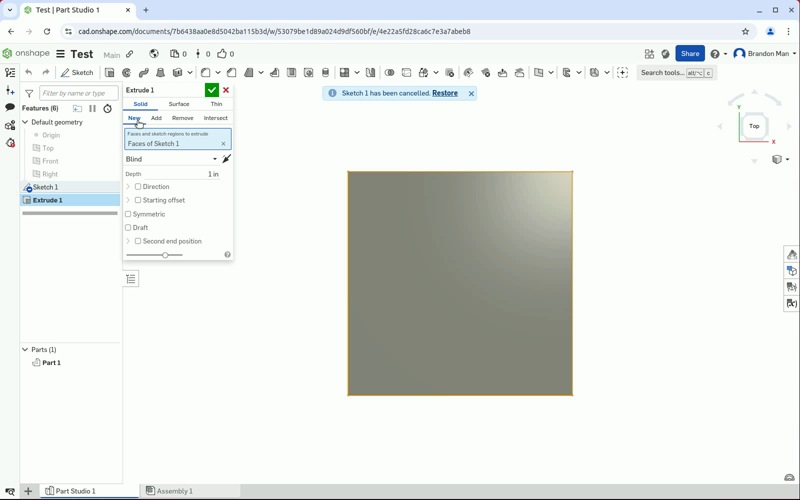
click(137, 120)
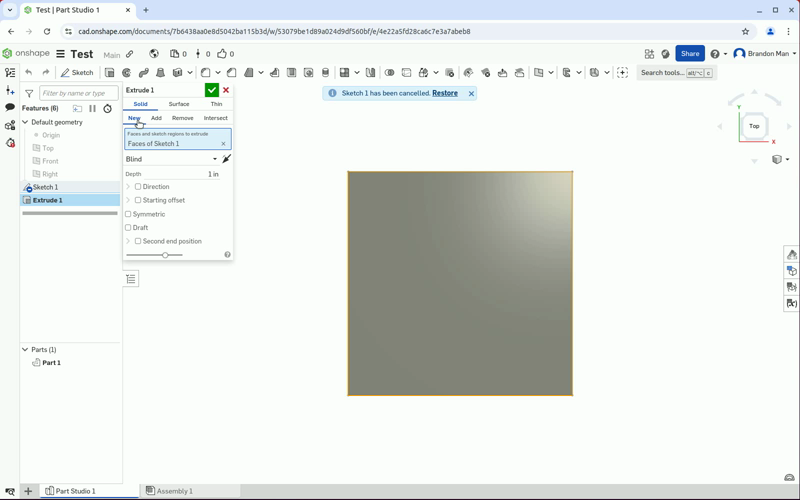
key(tab, 4)
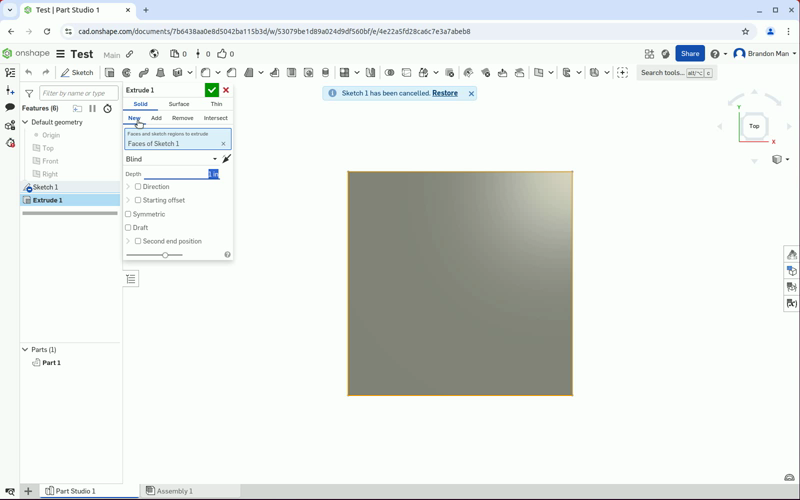
text(3.611)
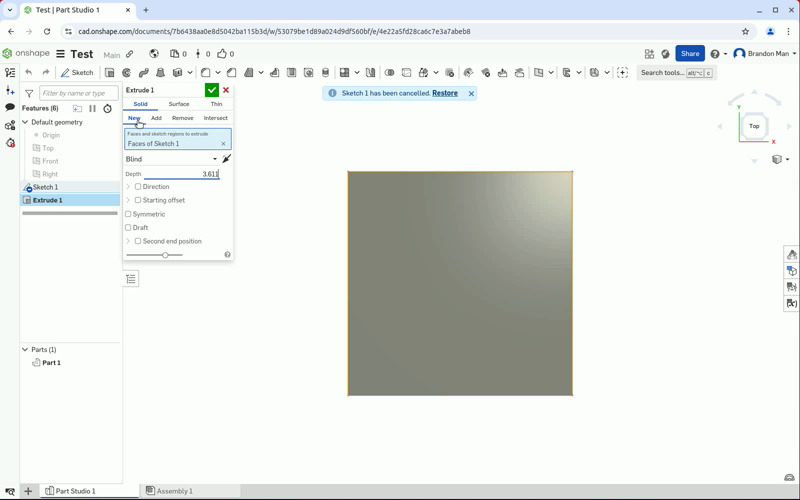
key(enter)
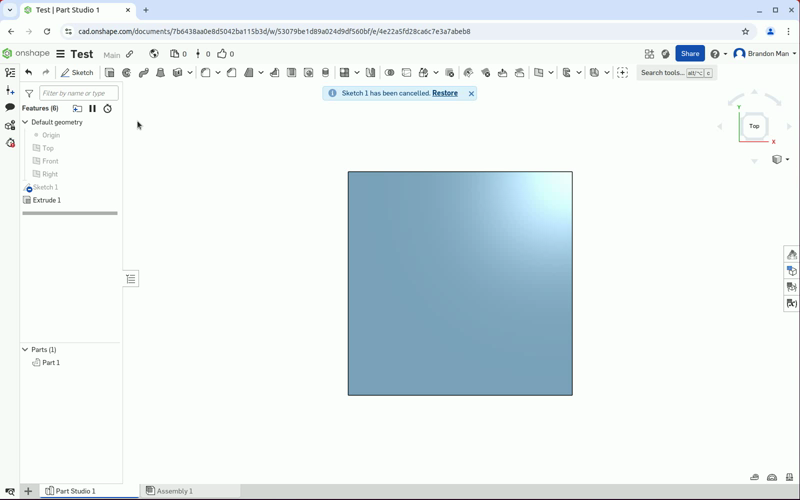
key(shift+h)
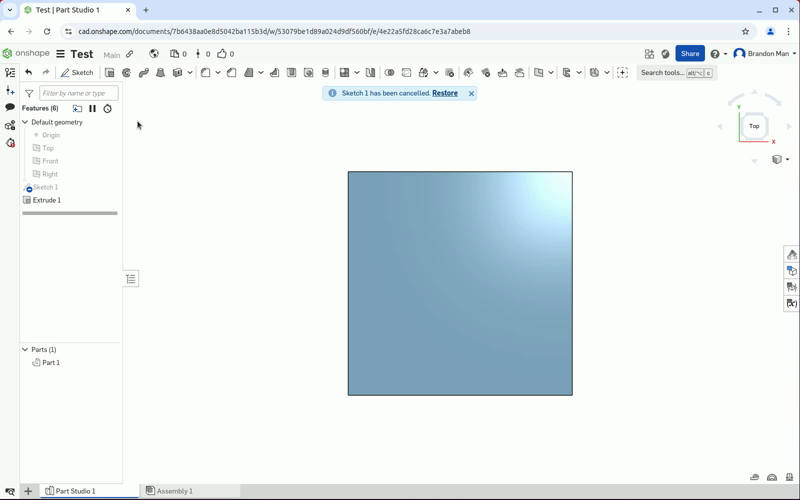
key(shift+h)
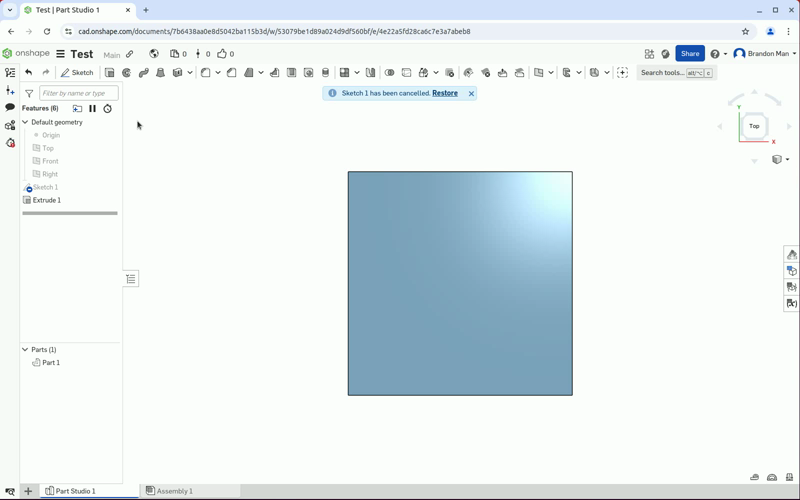
mouse_move(73, 189)
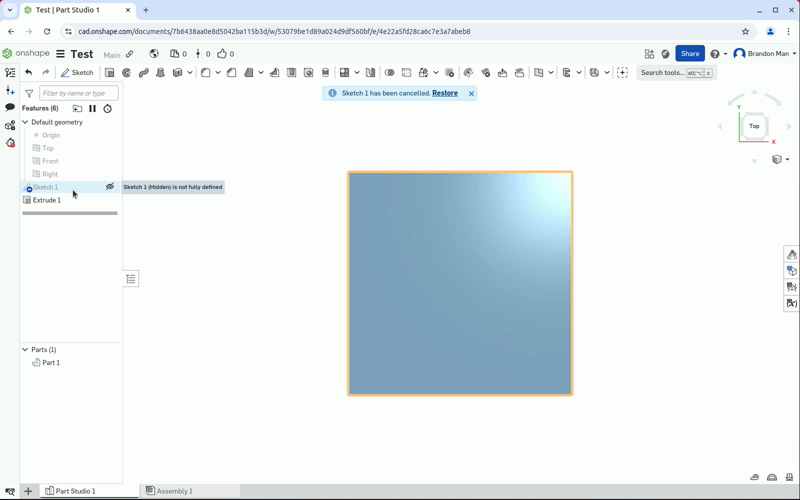
click(73, 189)
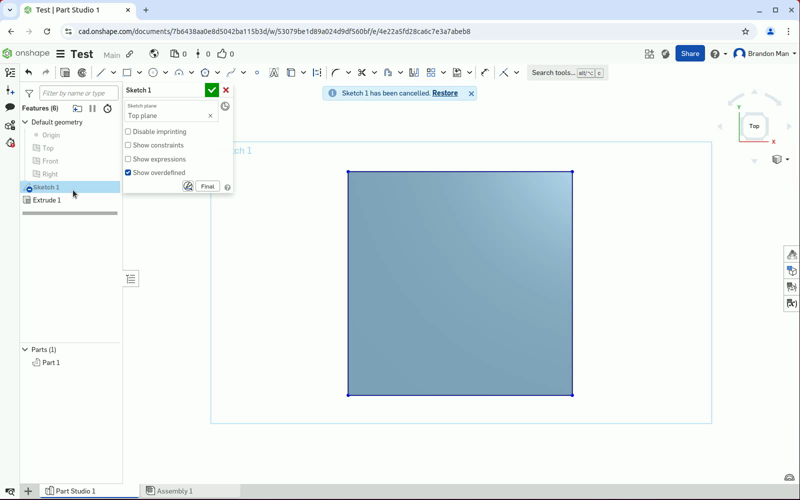
mouse_move(229, 92)
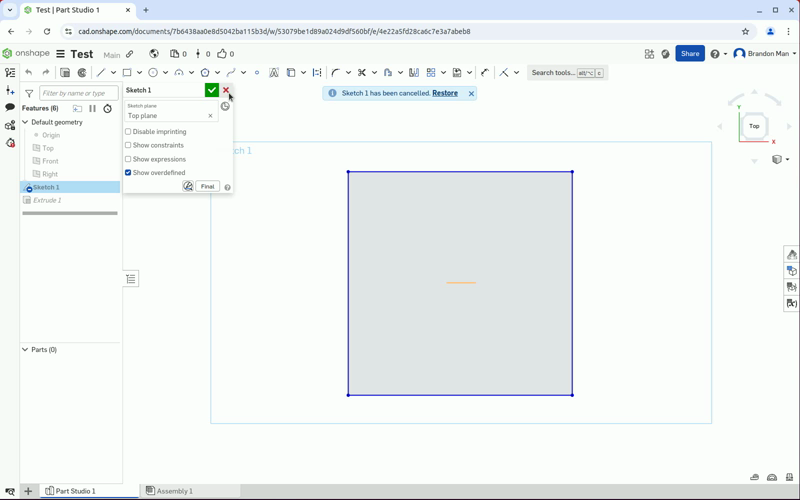
click(229, 92)
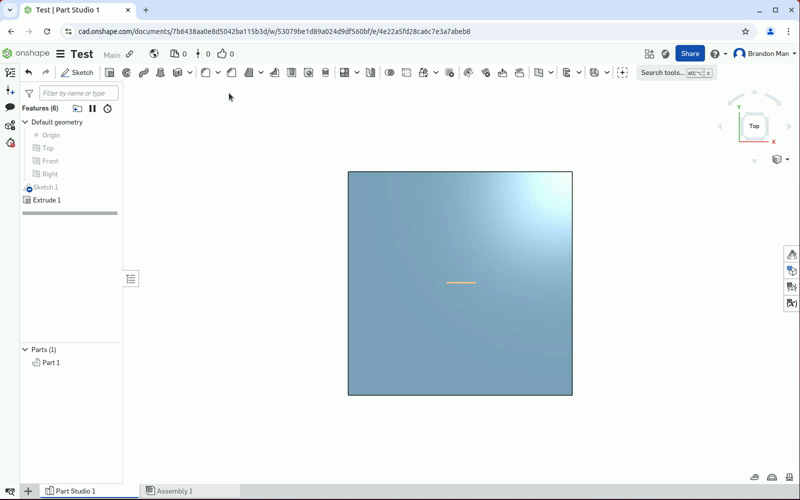
mouse_move(541, 75)
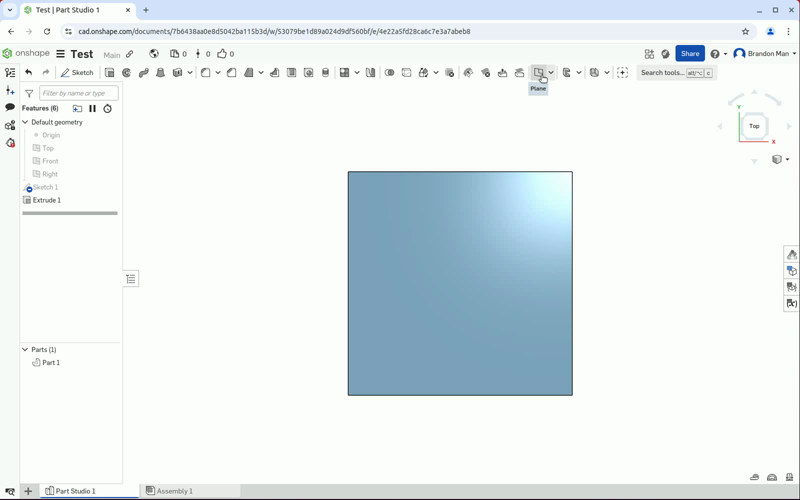
click(541, 75)
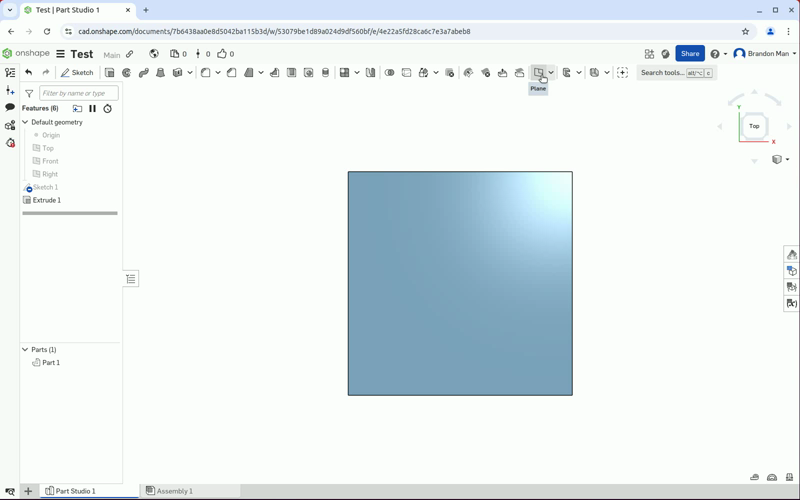
mouse_move(73, 150)
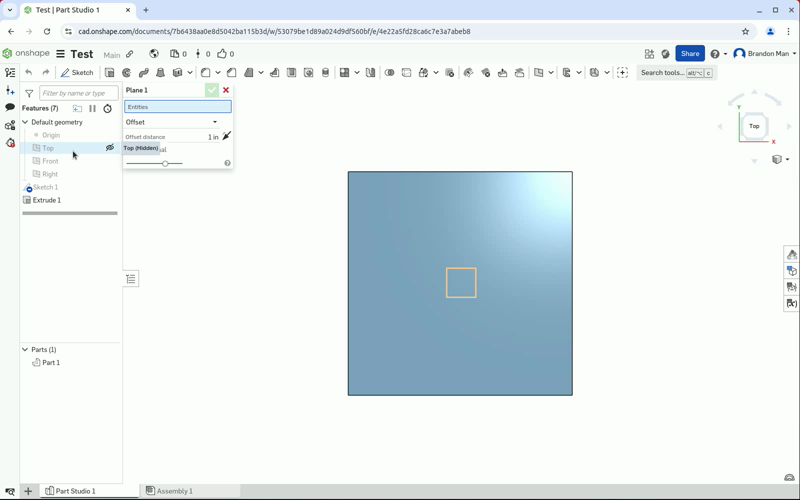
click(73, 150)
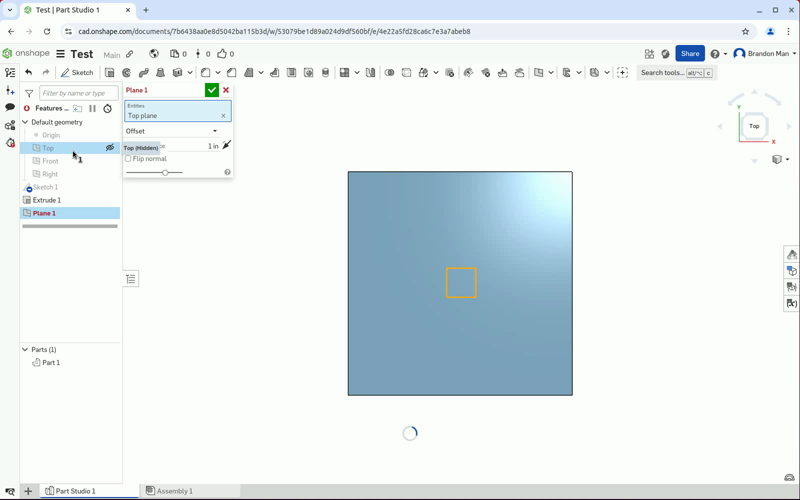
key(tab, 2)
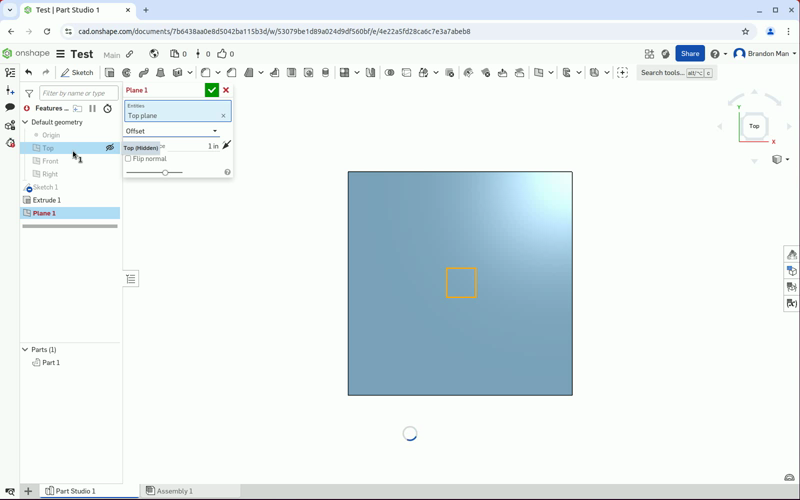
text(3.605)
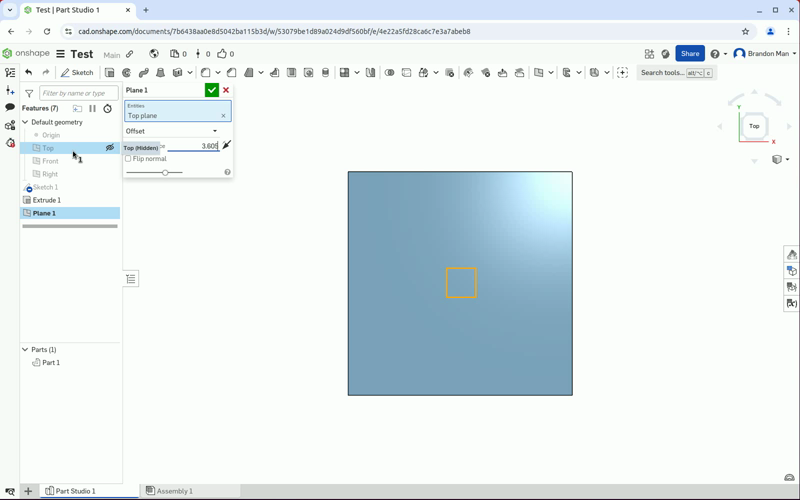
key(enter, 2)
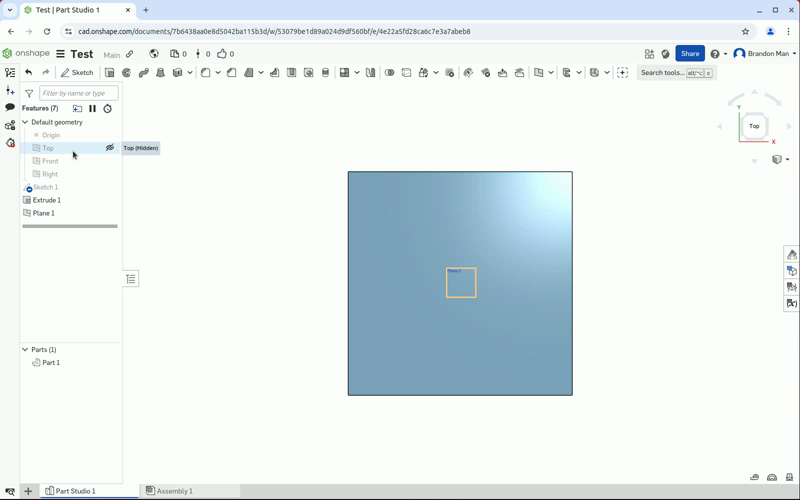
key(shift+s)
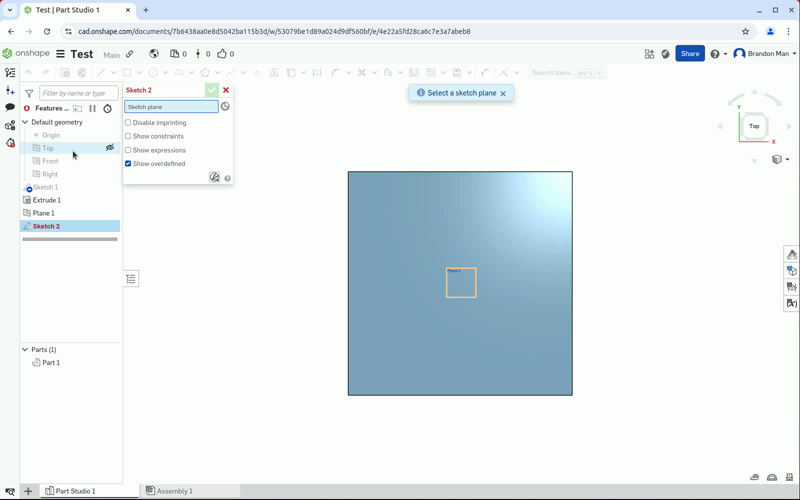
mouse_move(73, 215)
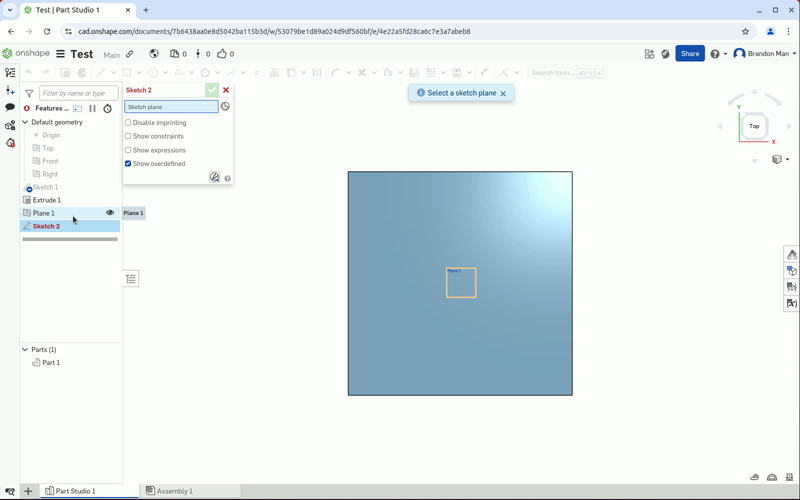
click(73, 215)
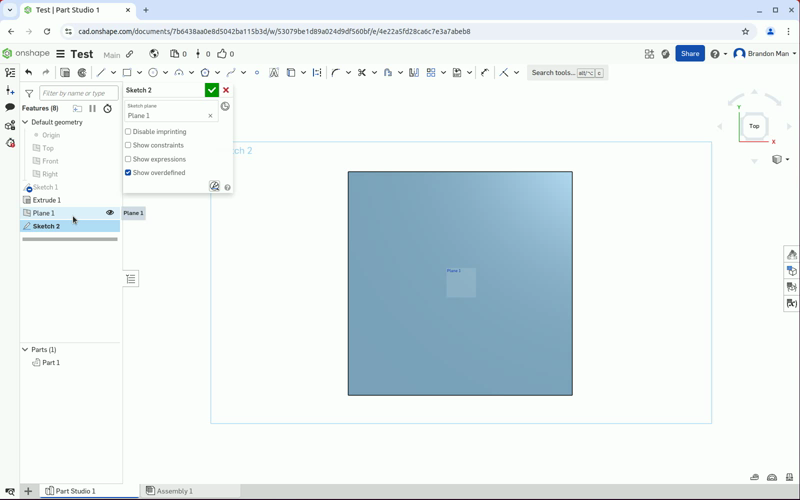
mouse_move(73, 352)
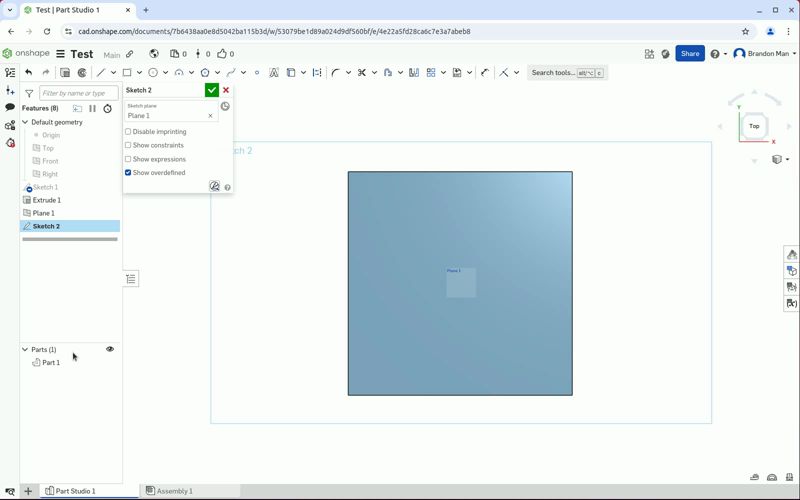
key(y)
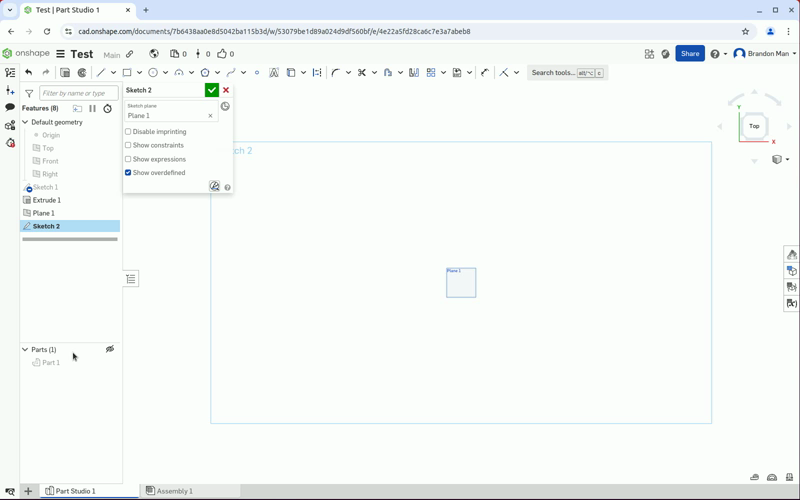
key(c)
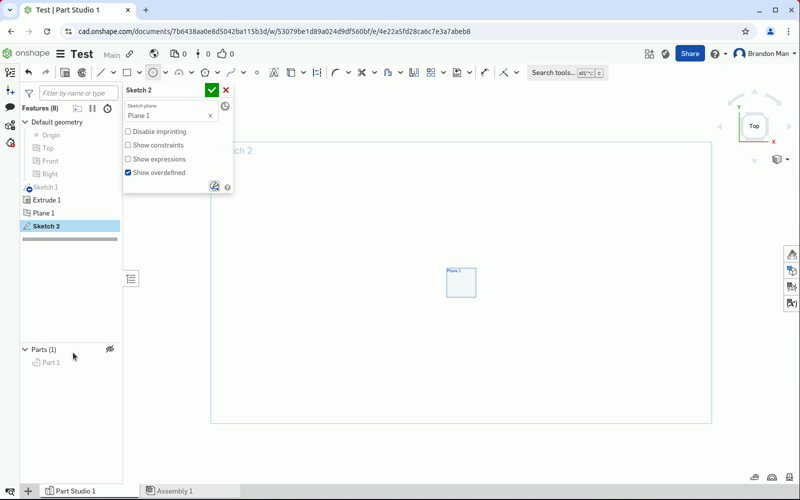
key_down(shift)
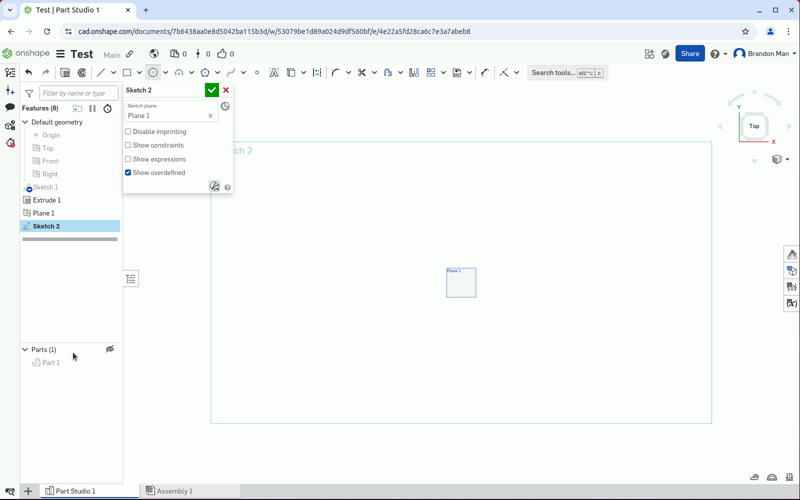
mouse_move(461, 282)
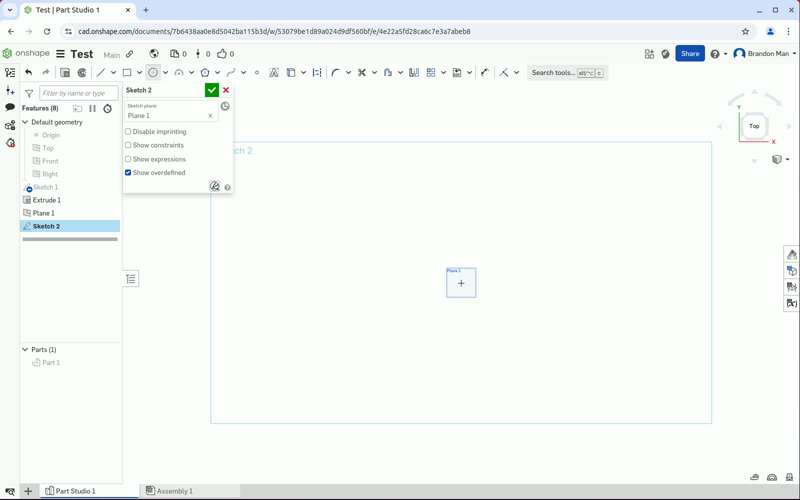
click(461, 282)
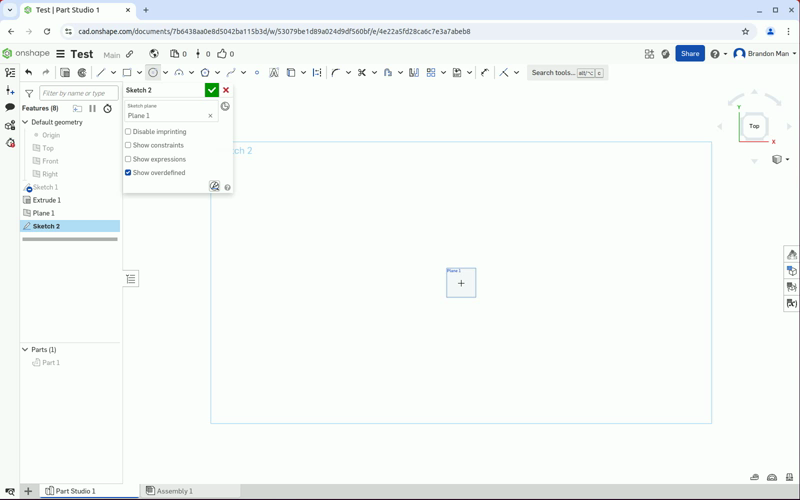
key_up(shift)
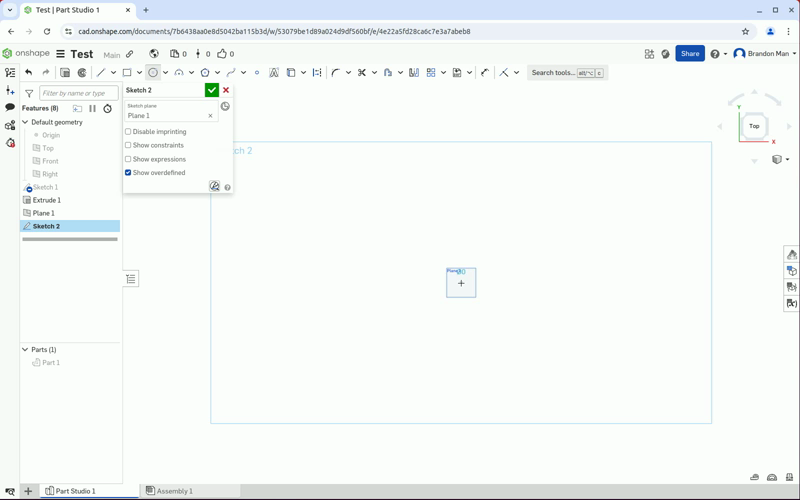
mouse_move(479, 282)
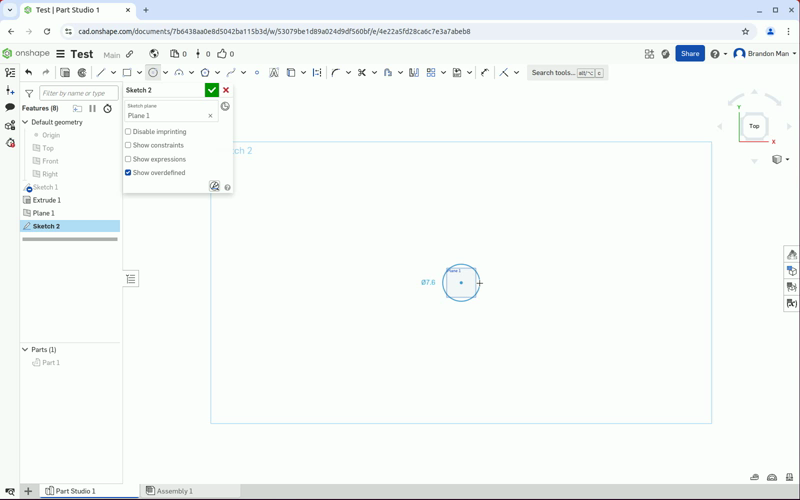
click(479, 282)
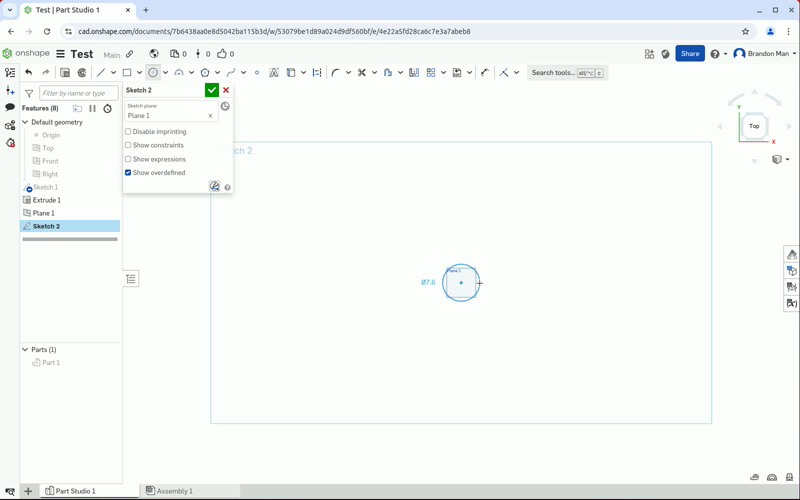
key(esc)
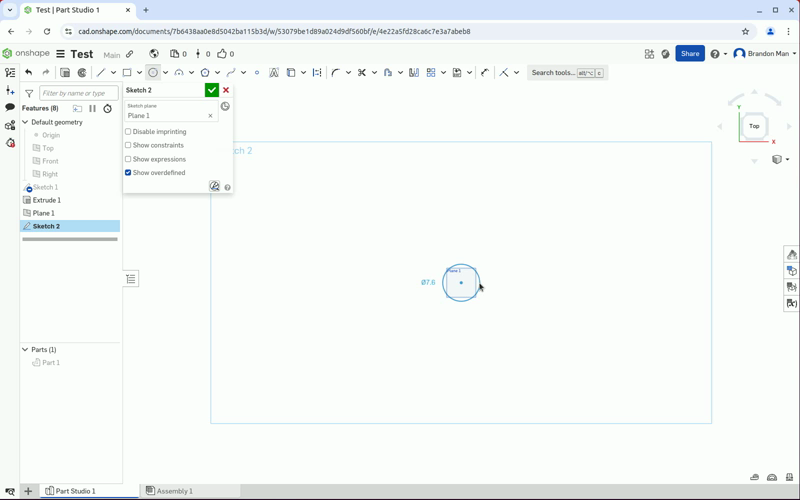
mouse_move(475, 290)
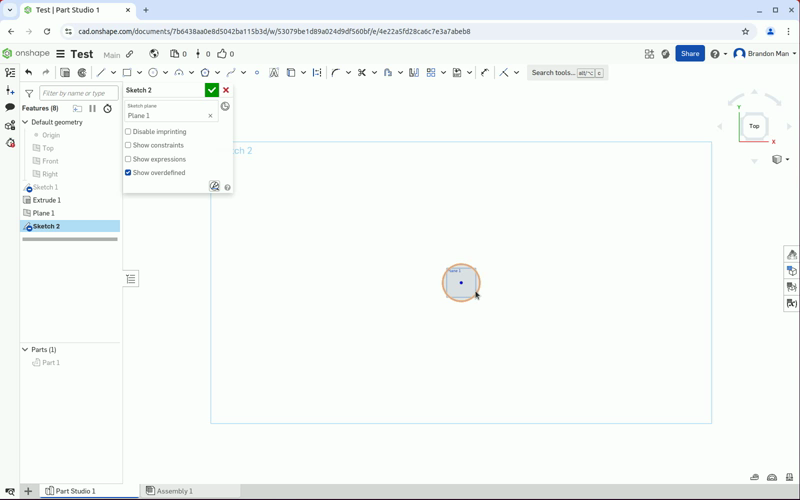
scroll(6)
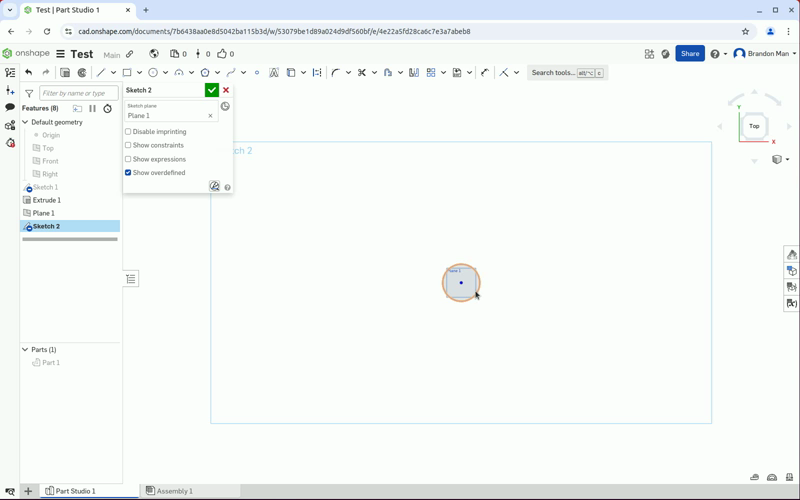
scroll(6)
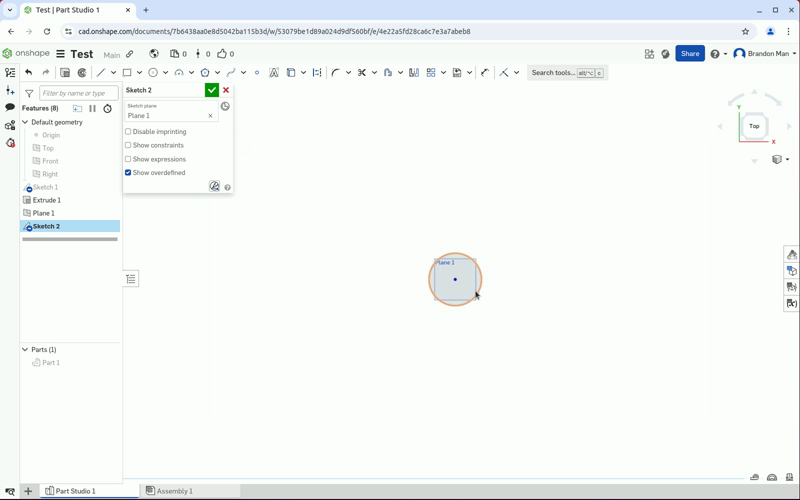
scroll(6)
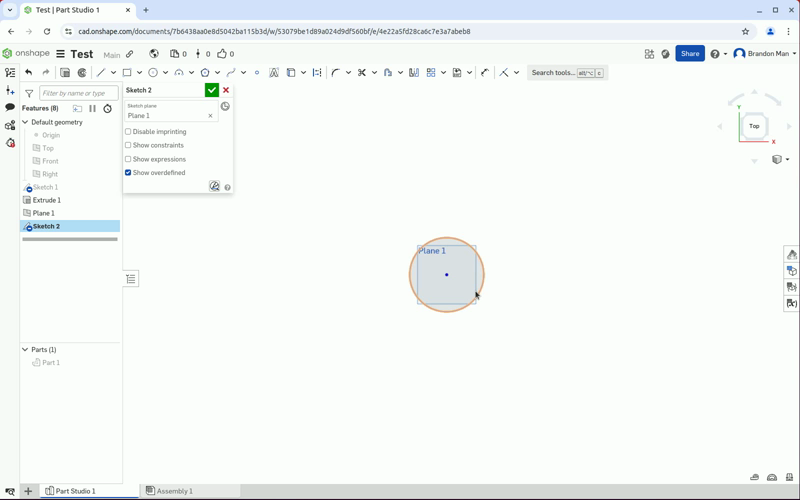
scroll(6)
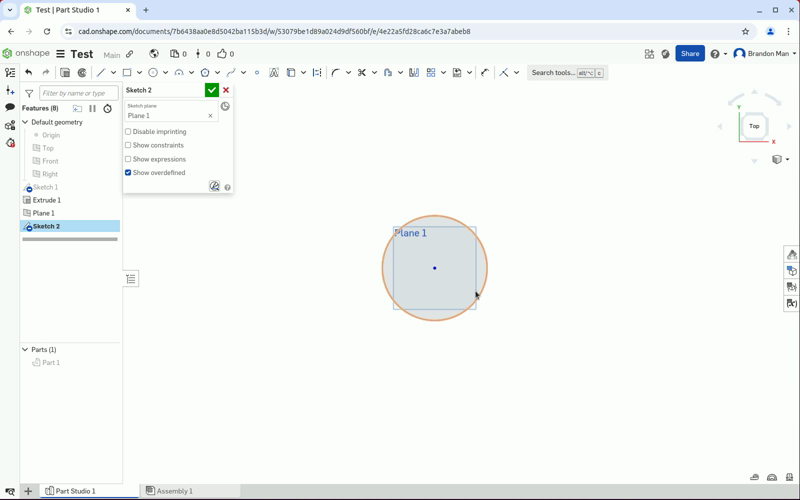
scroll(6)
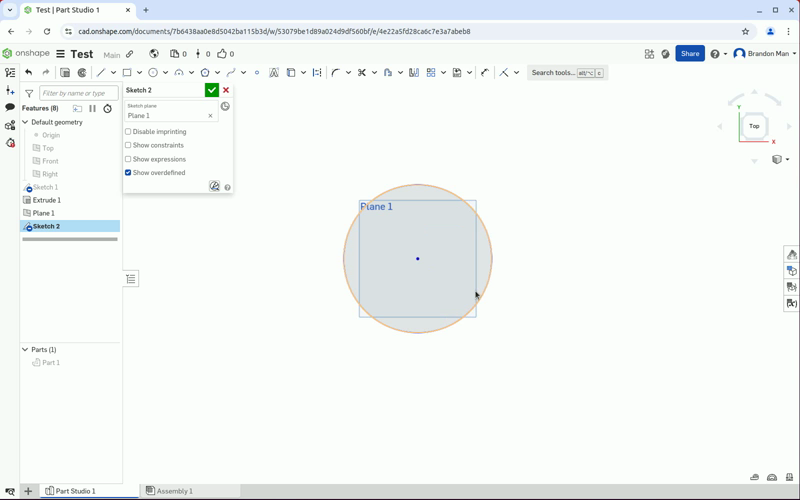
scroll(6)
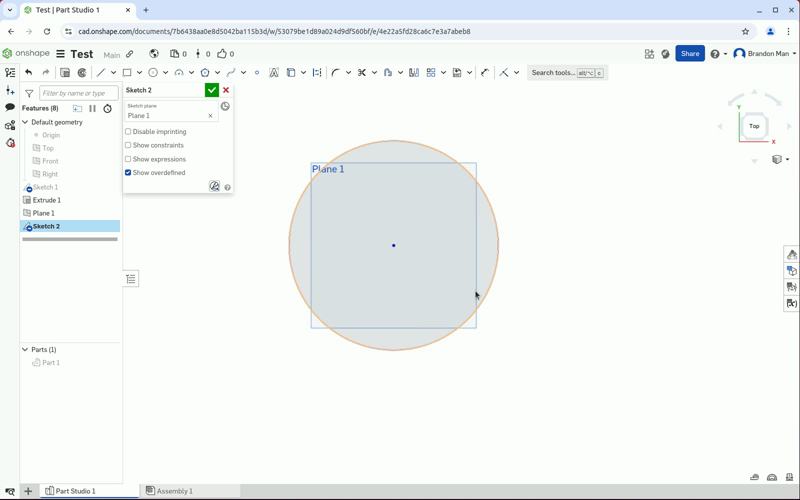
scroll(6)
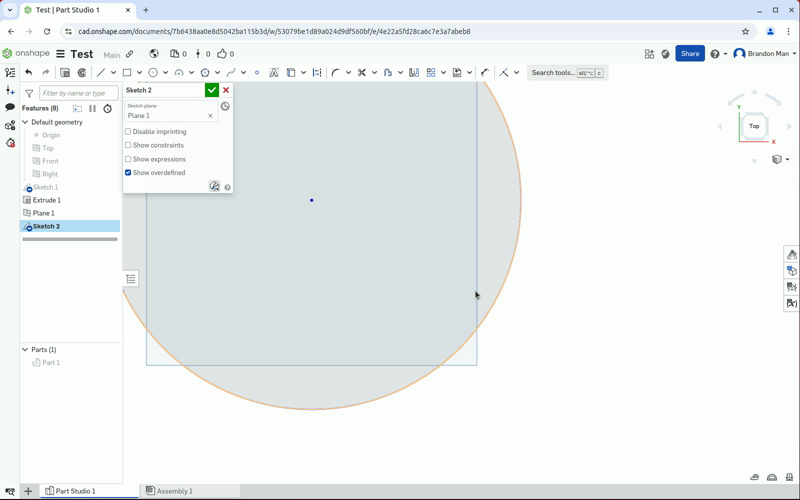
click(475, 290)
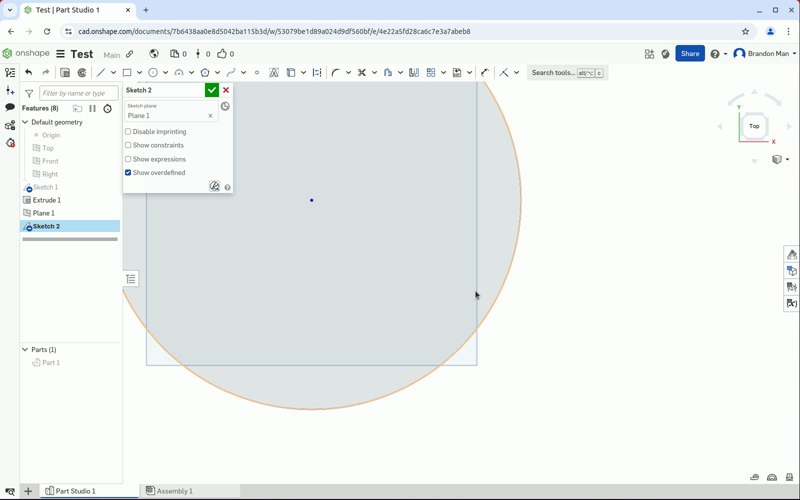
scroll(-6)
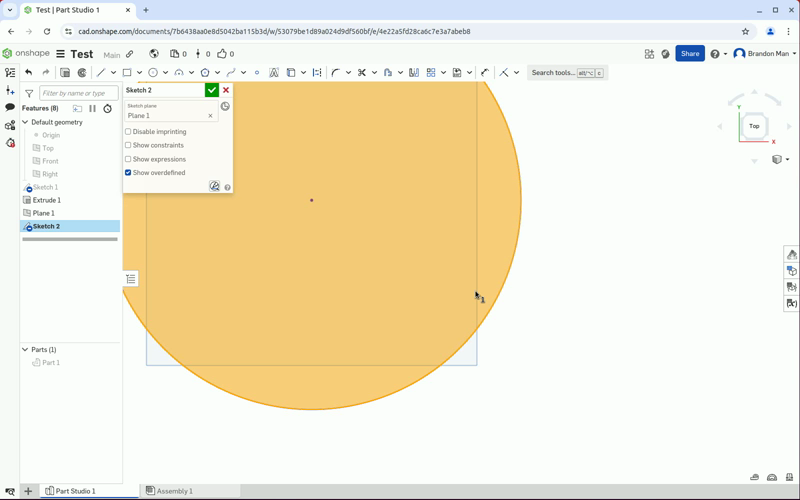
scroll(-6)
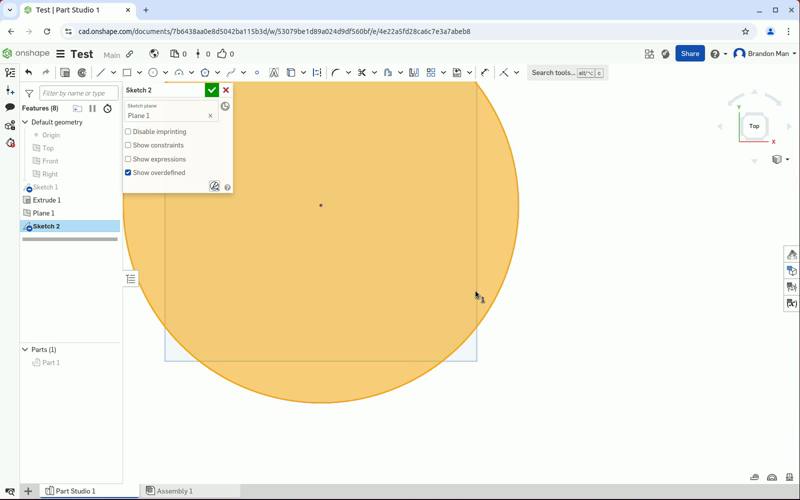
scroll(-6)
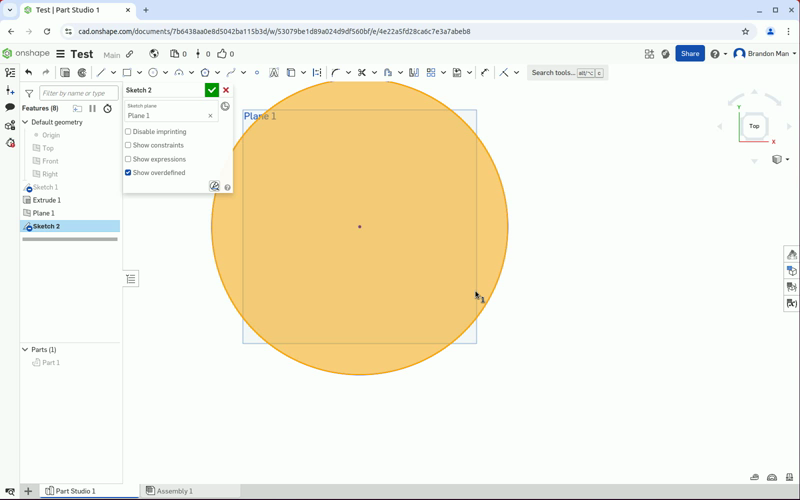
scroll(-6)
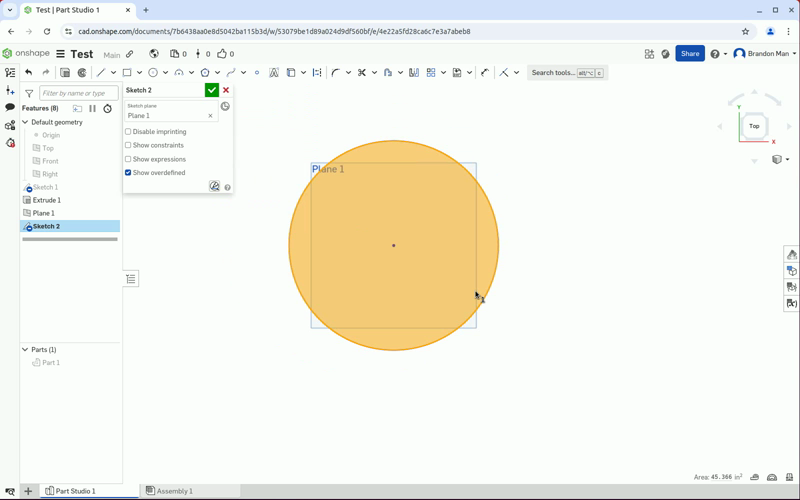
scroll(-6)
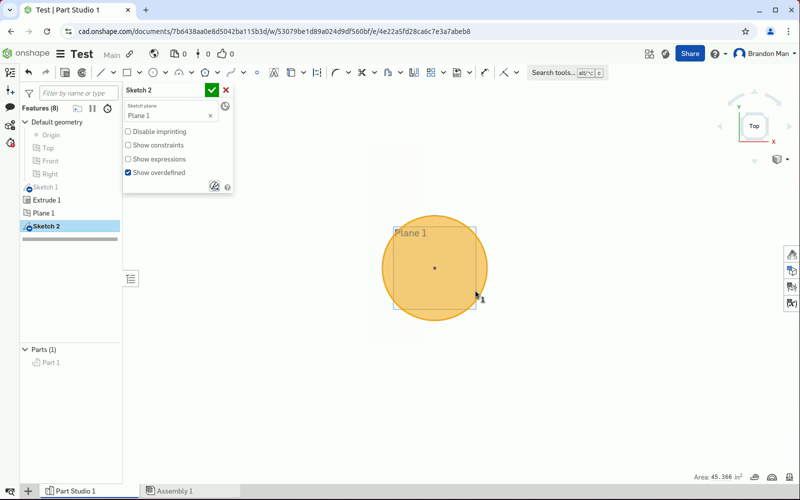
scroll(-6)
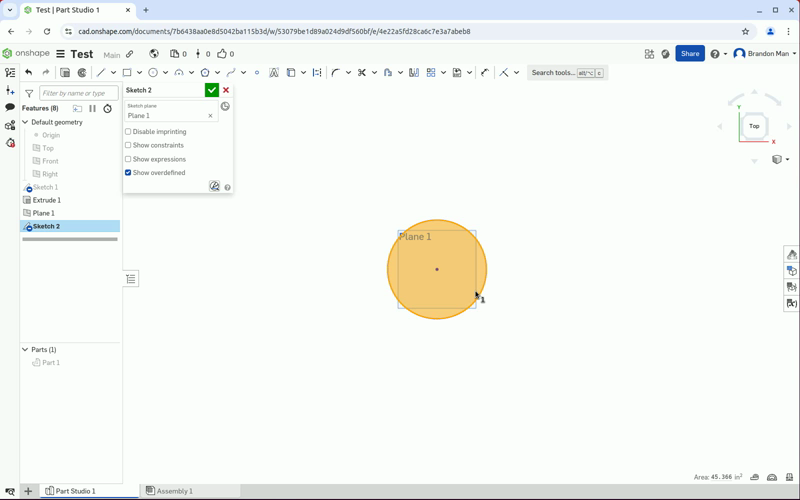
scroll(-6)
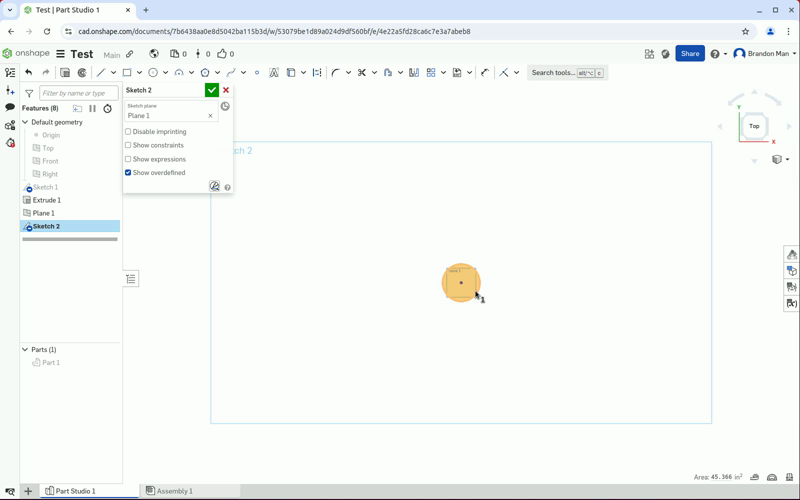
mouse_move(73, 352)
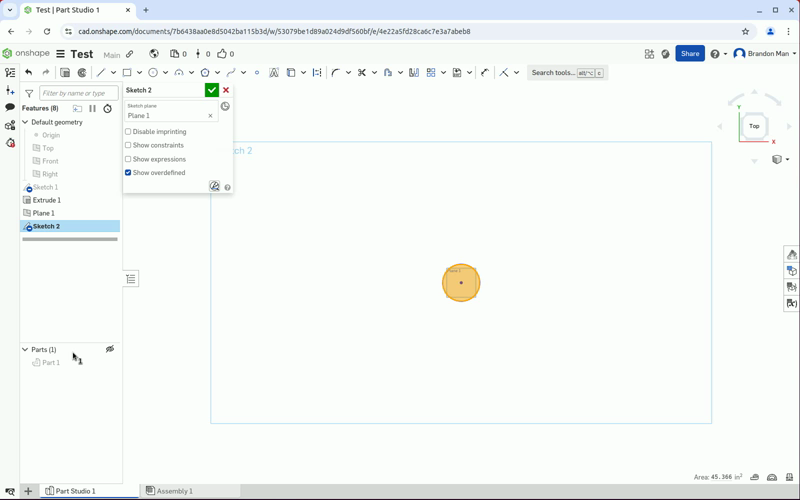
key(shift+y)
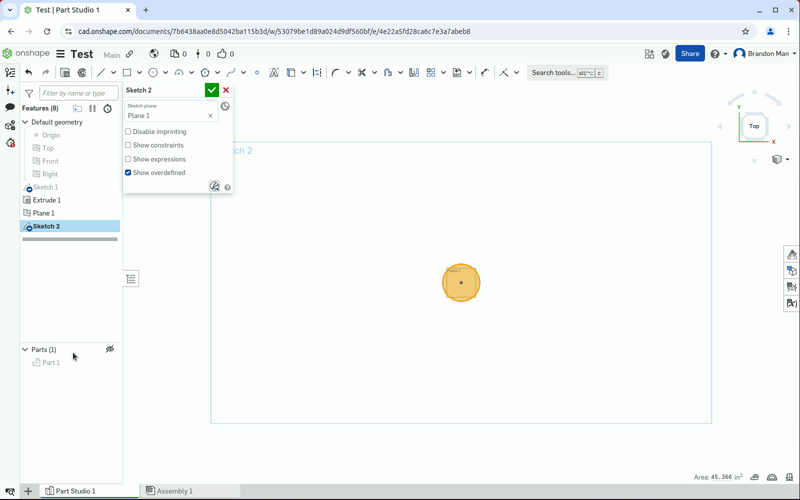
key(shift+e)
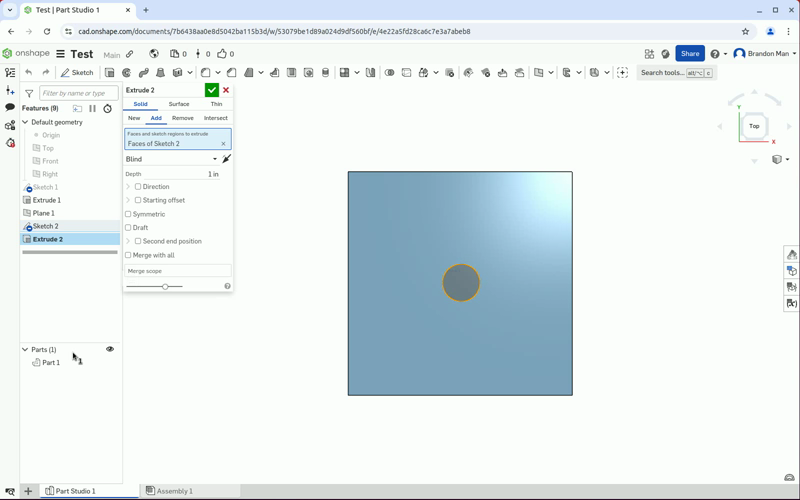
mouse_move(143, 106)
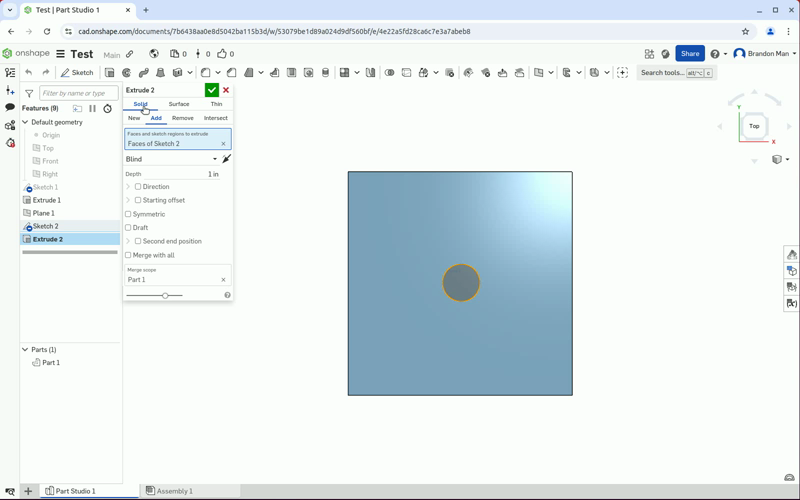
click(143, 106)
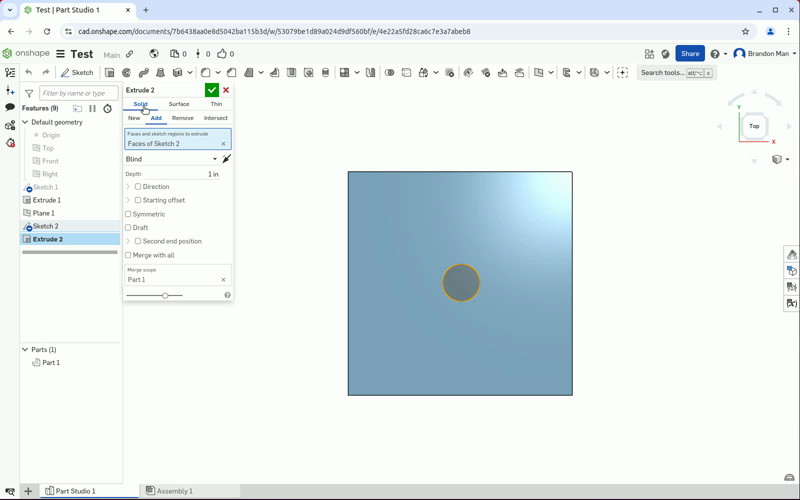
mouse_move(186, 120)
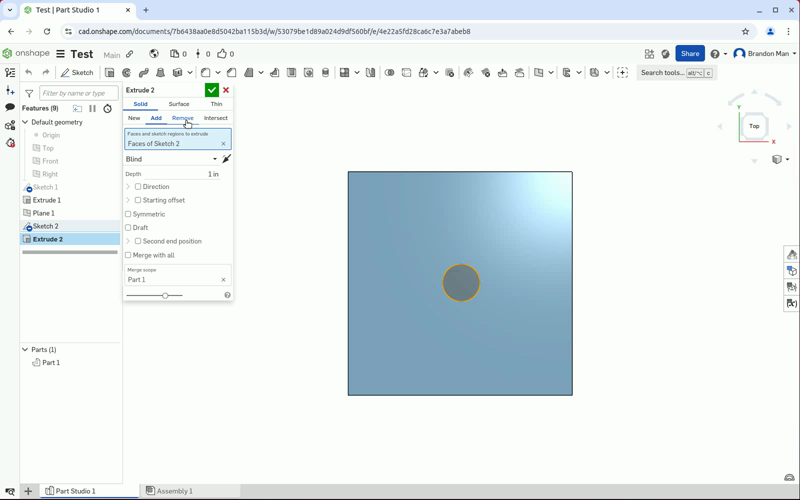
click(186, 120)
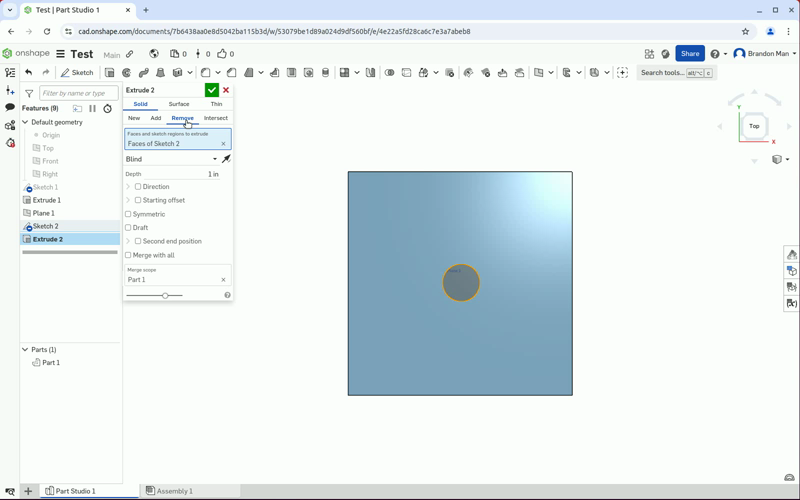
key(tab, 4)
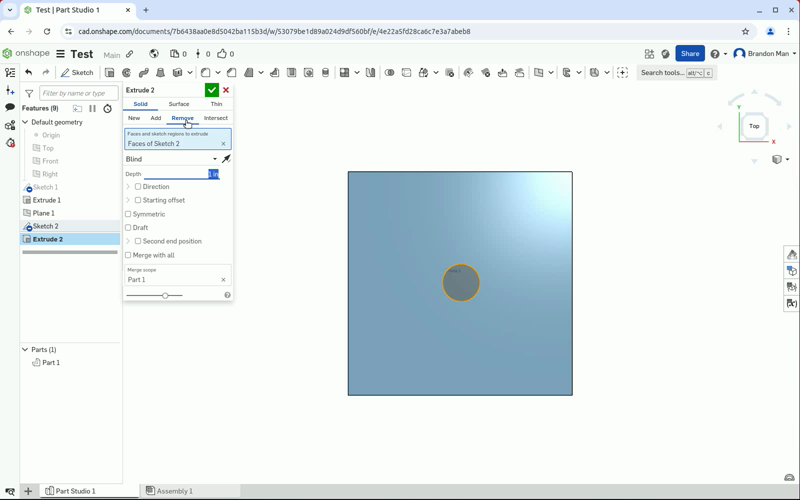
text(1.685)
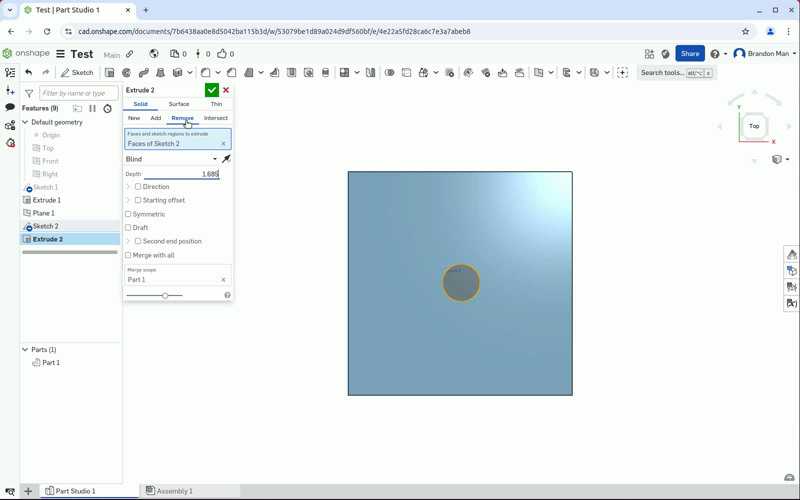
key(tab, 6)
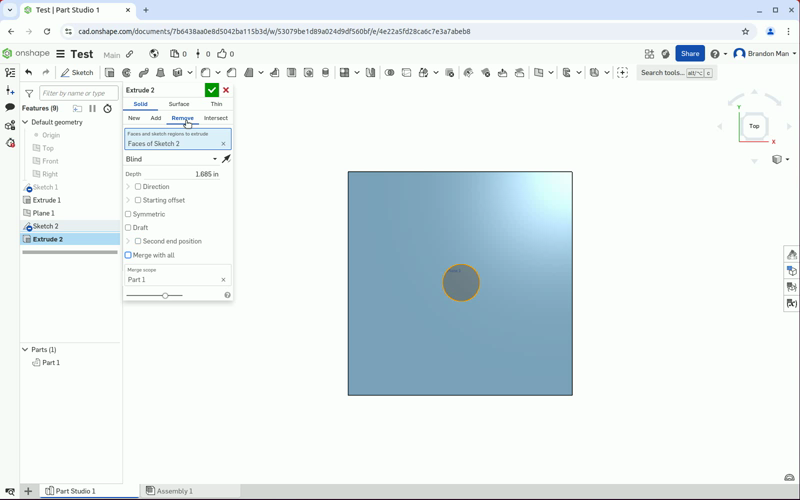
key(space)
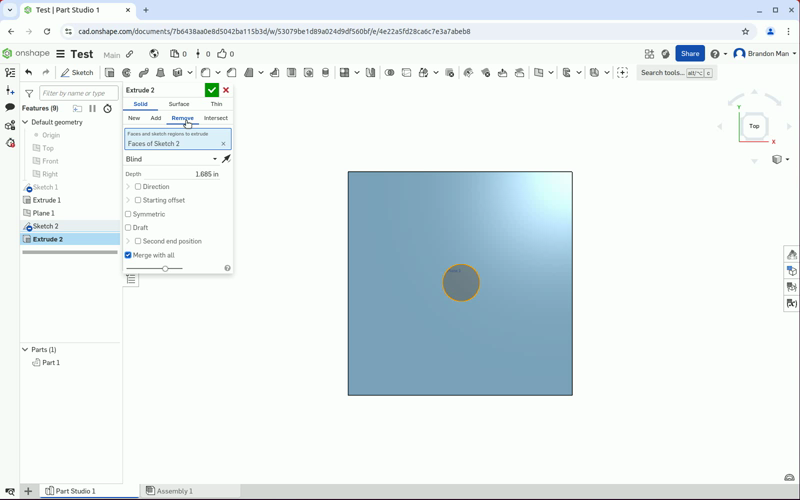
key(enter)
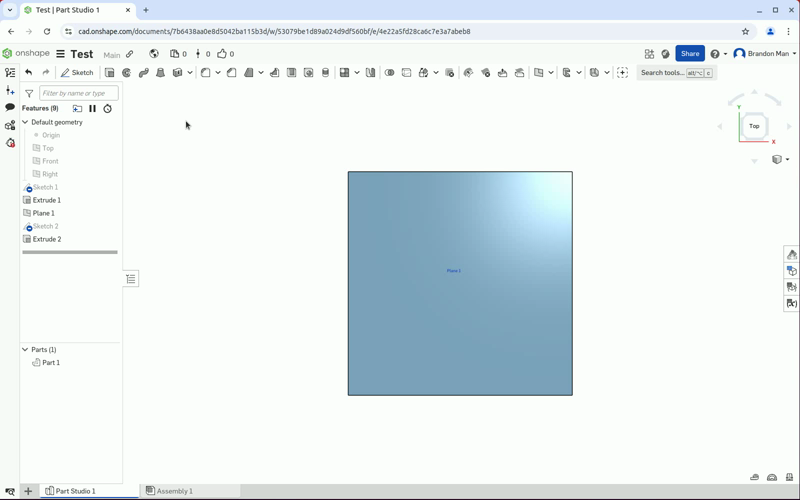
key(shift+h)
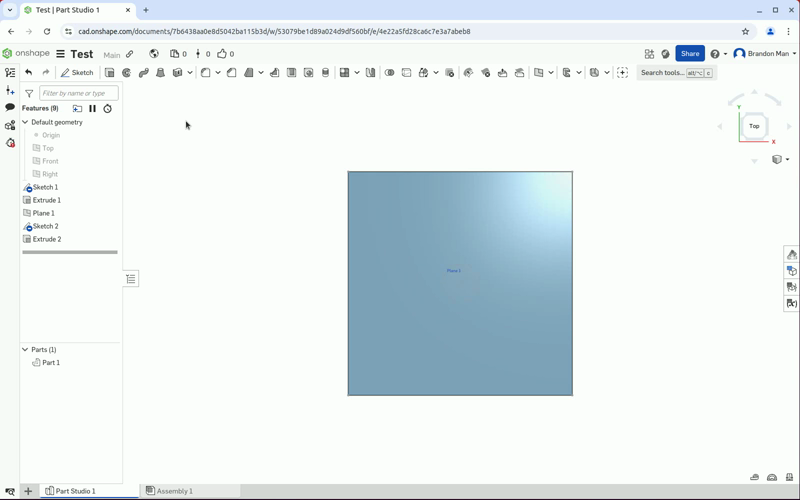
key(shift+h)
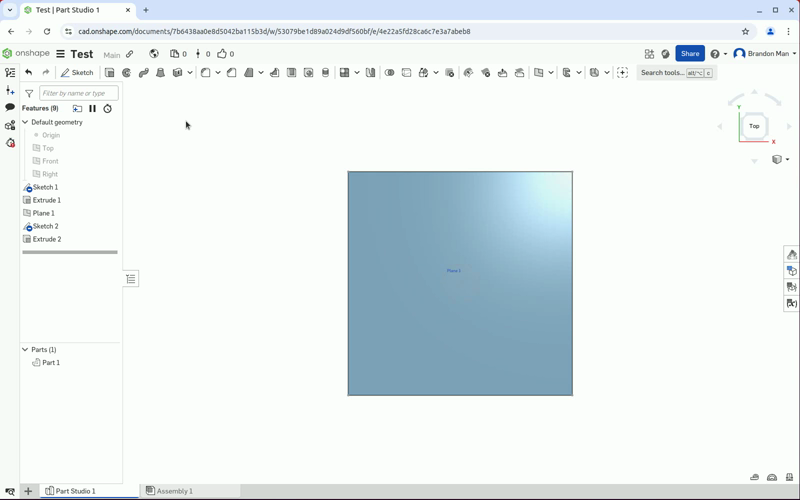
key(shift+7)
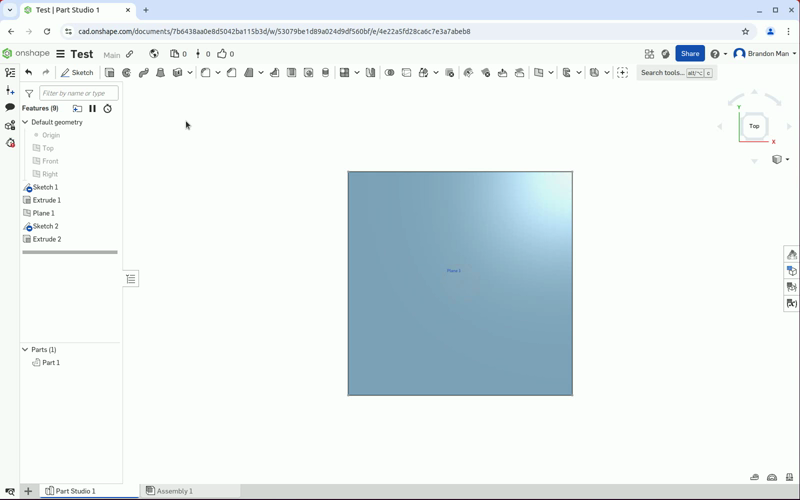
key(up, 3)
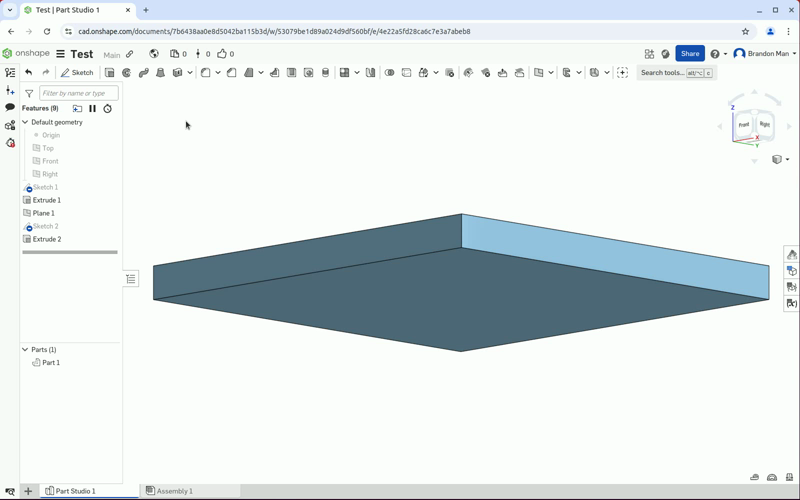
key(left, 3)
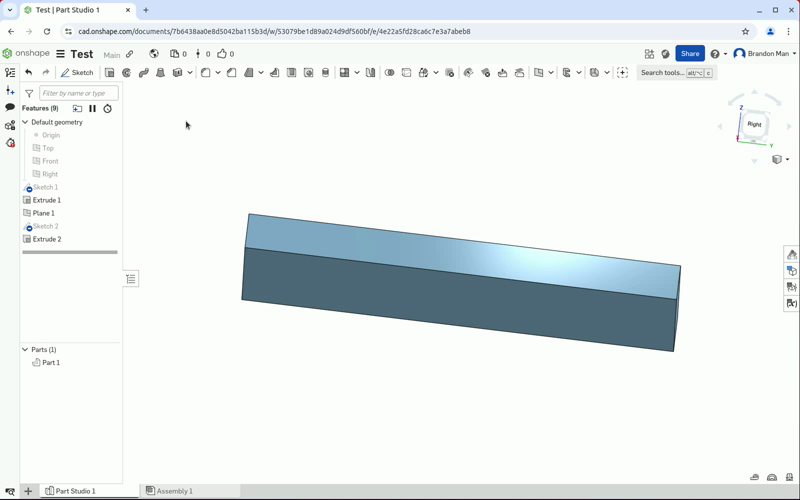
key(right, 3)
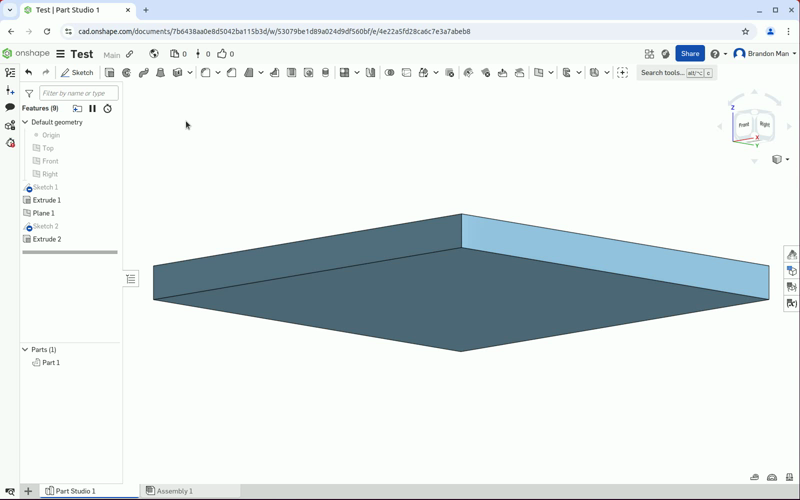
key(down, 3)
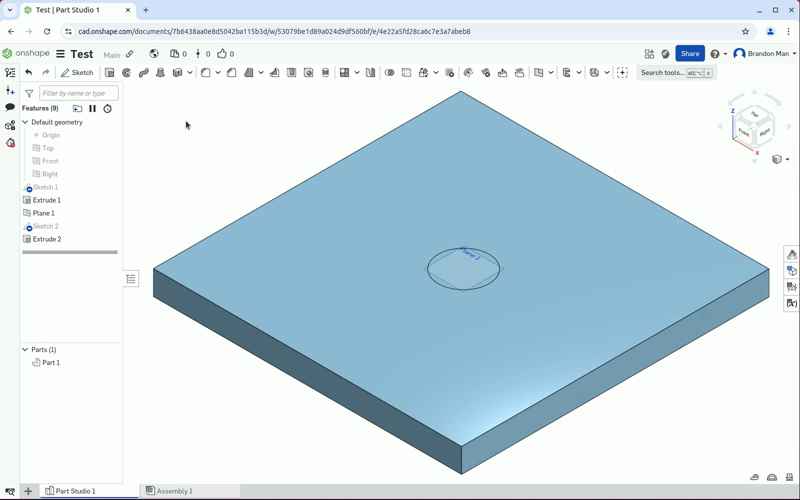
mouse_move(73, 189)
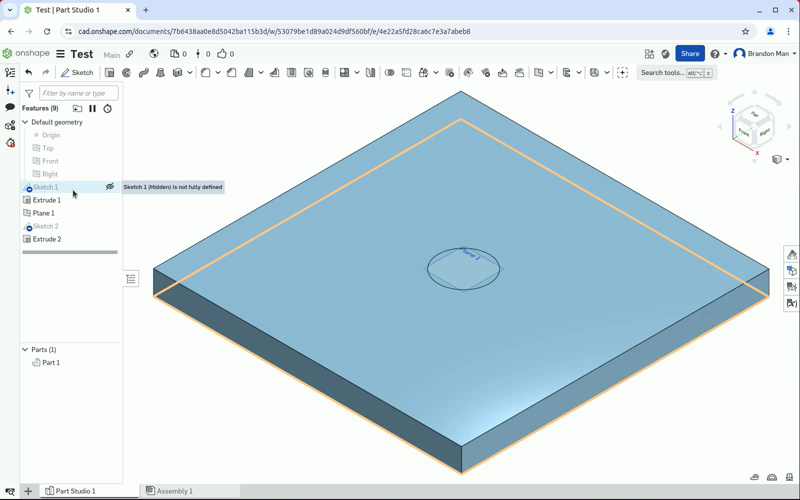
click(73, 189)